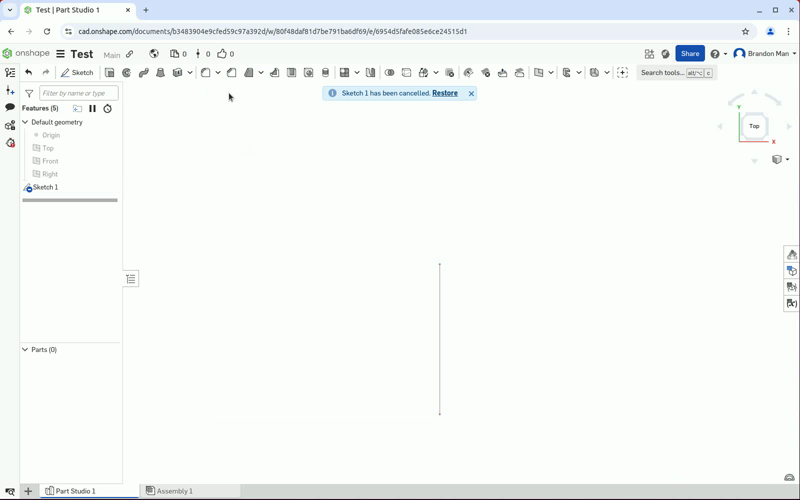
key(shift+h)
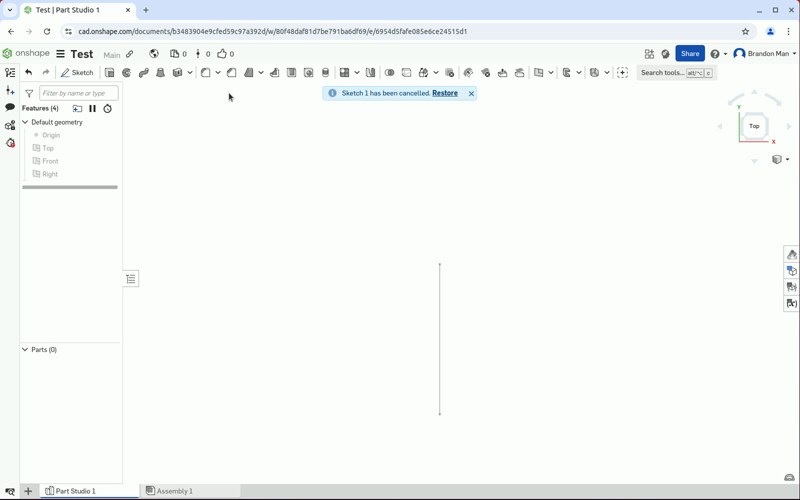
key(shift+s)
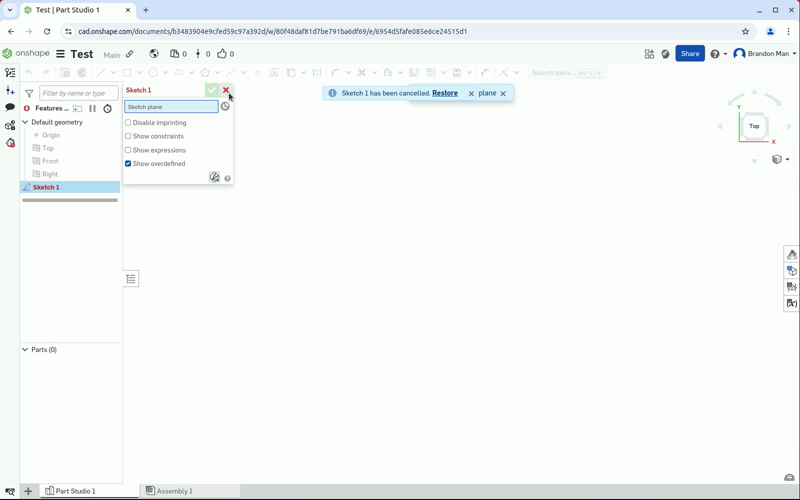
mouse_move(73, 150)
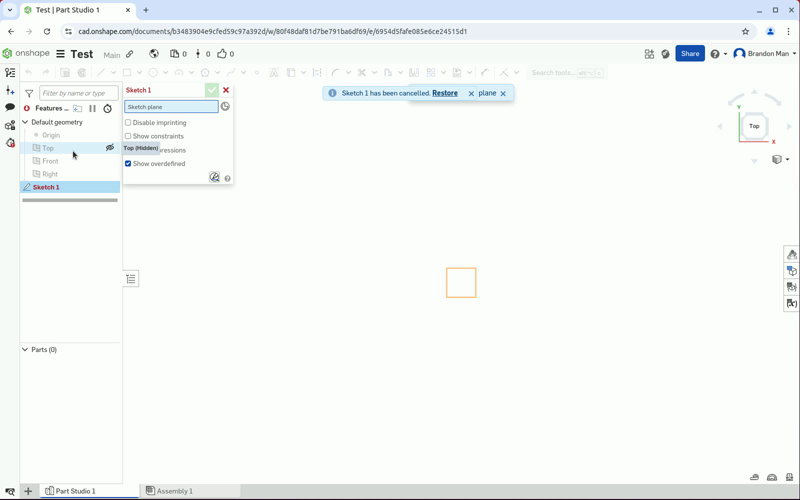
click(73, 150)
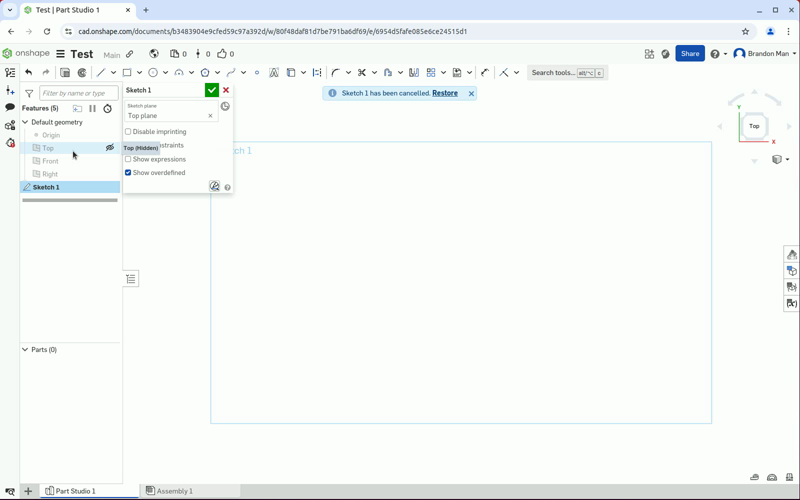
mouse_move(73, 352)
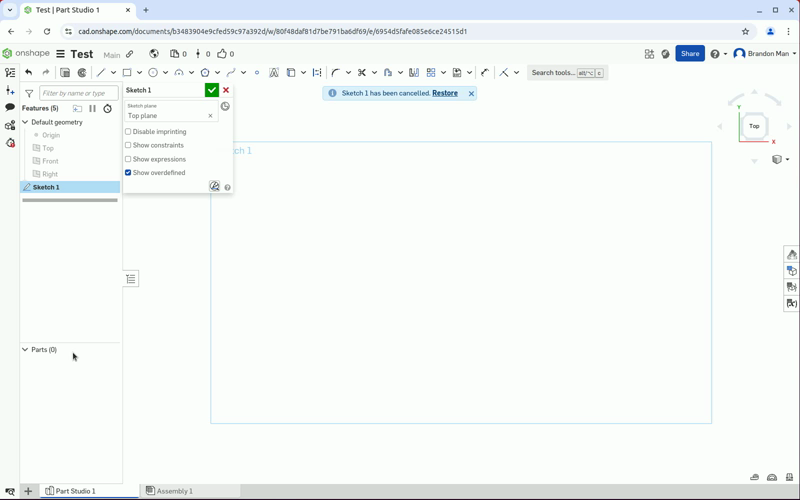
key(y)
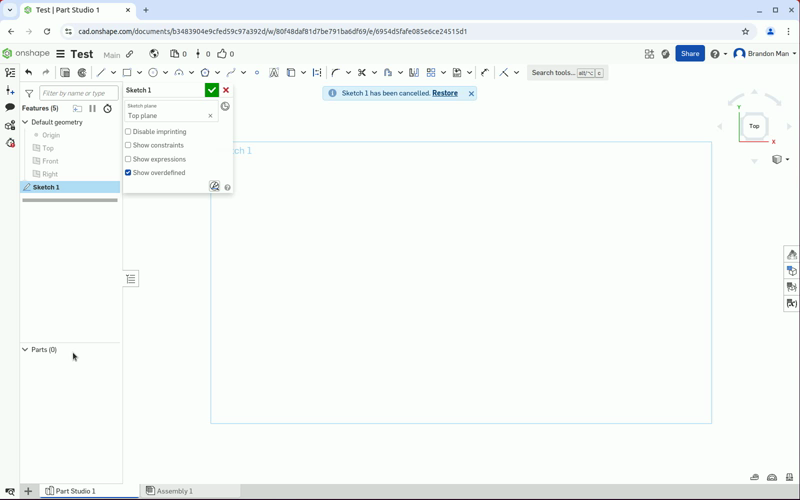
key(a)
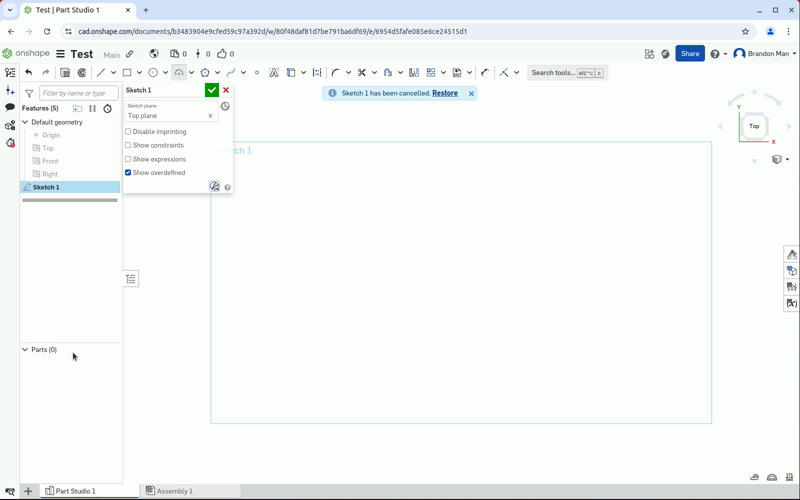
key_down(shift)
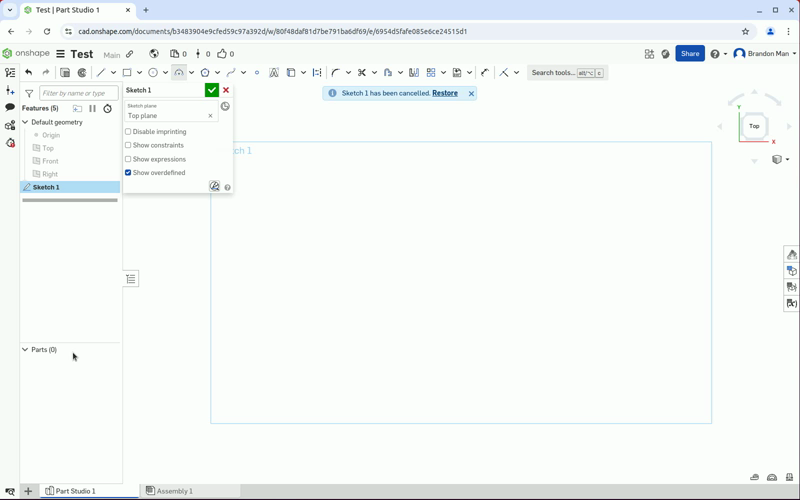
mouse_move(363, 337)
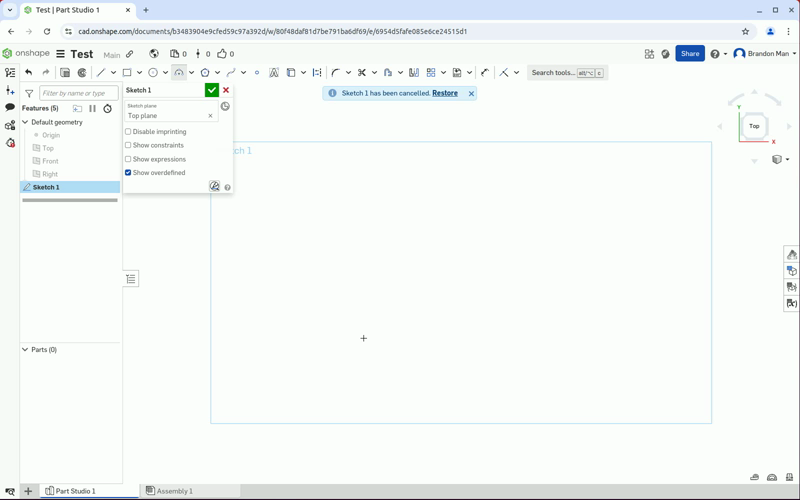
click(363, 337)
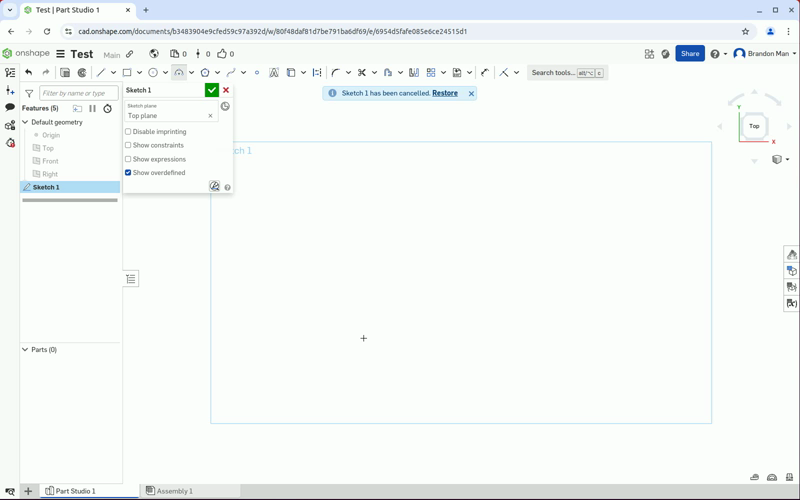
key_up(shift)
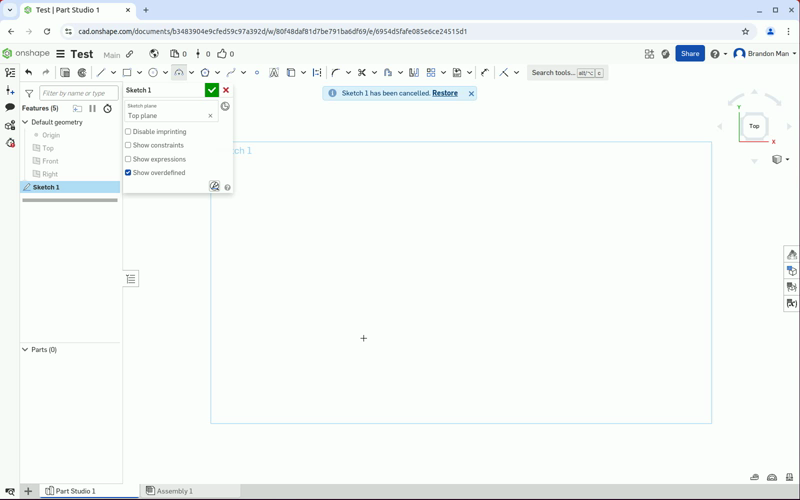
key_down(shift)
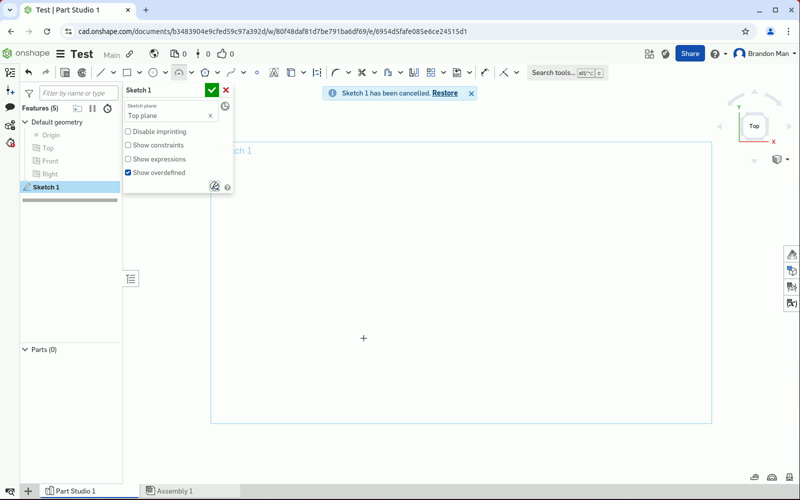
mouse_move(374, 304)
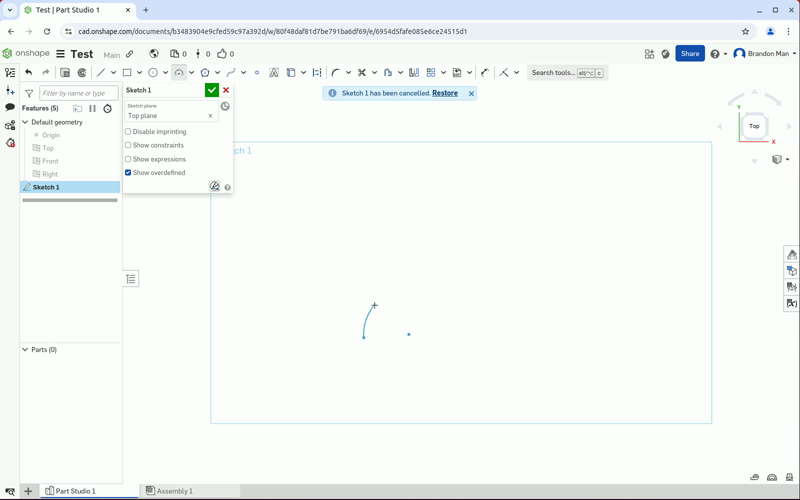
click(374, 304)
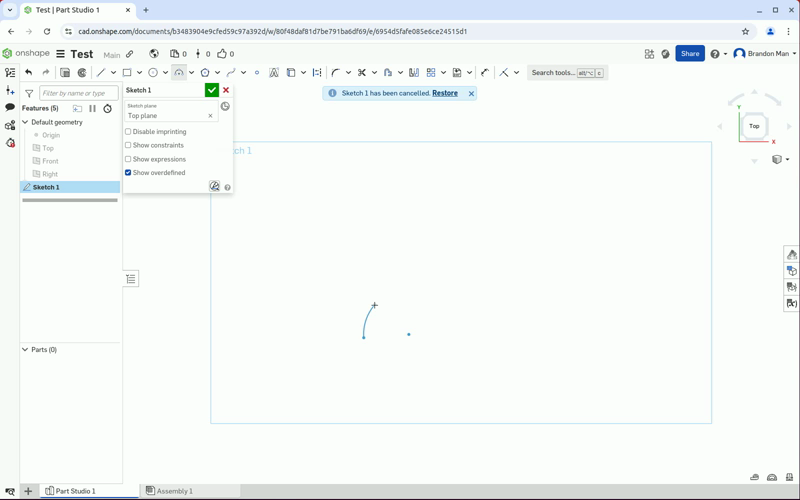
mouse_move(456, 350)
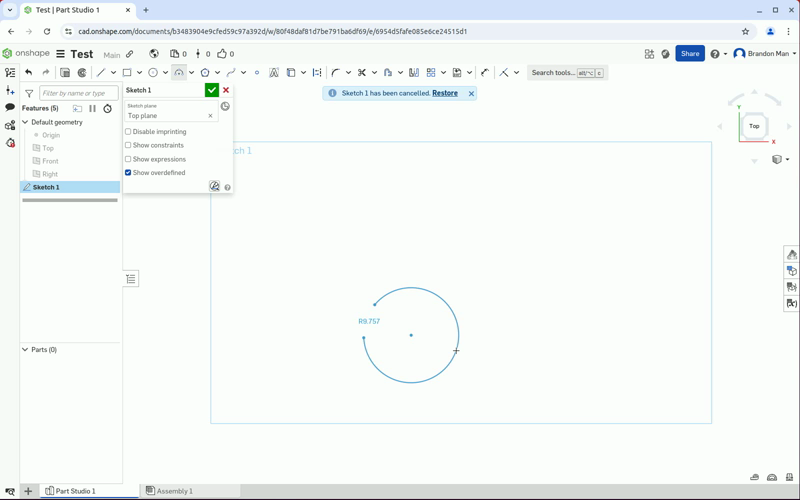
click(456, 350)
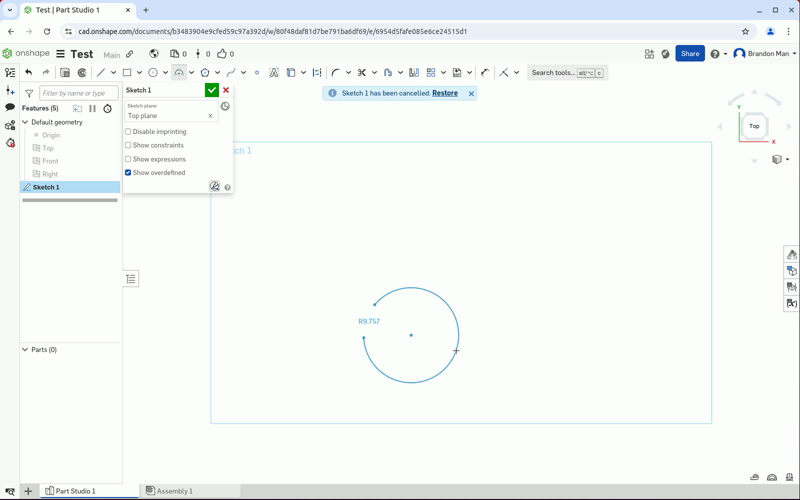
key_up(shift)
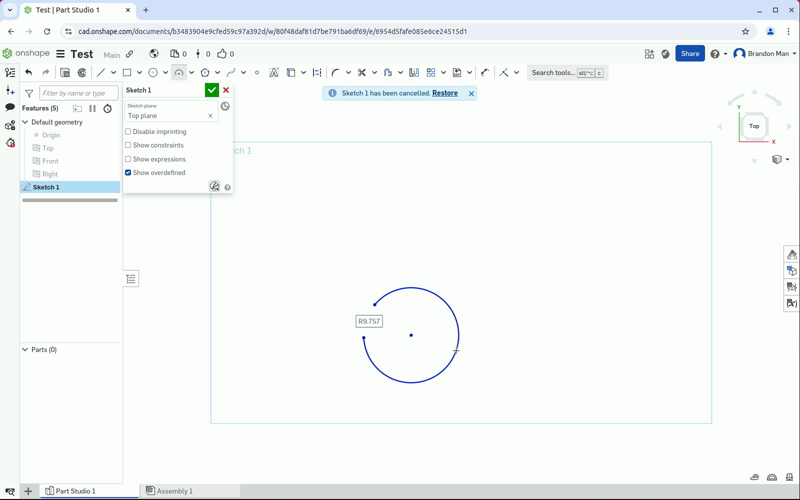
mouse_move(374, 304)
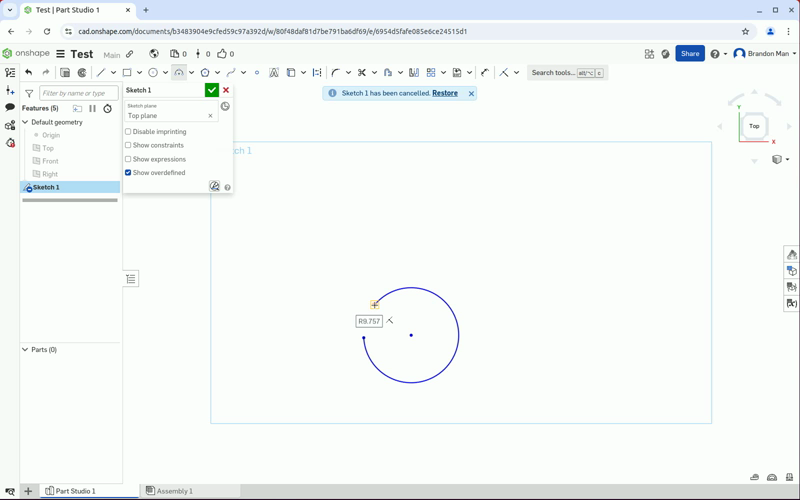
click(374, 304)
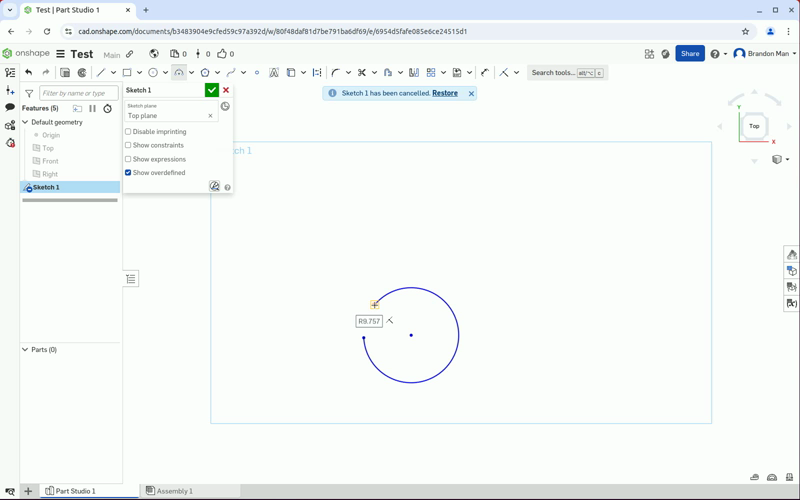
mouse_move(363, 337)
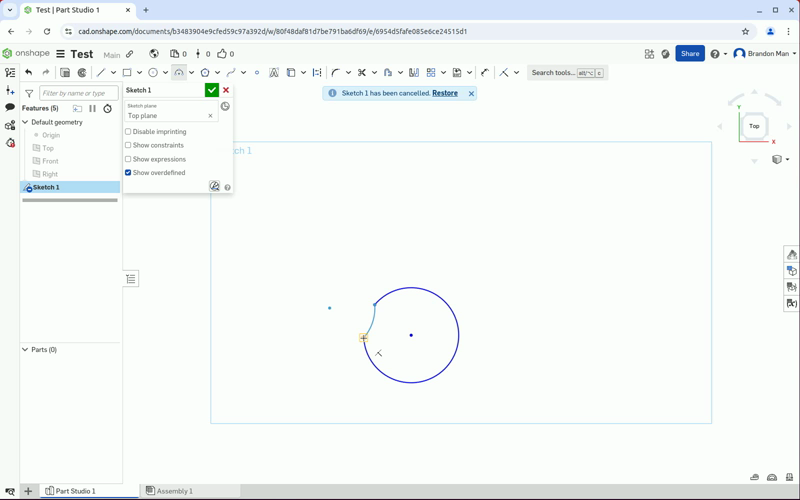
click(363, 337)
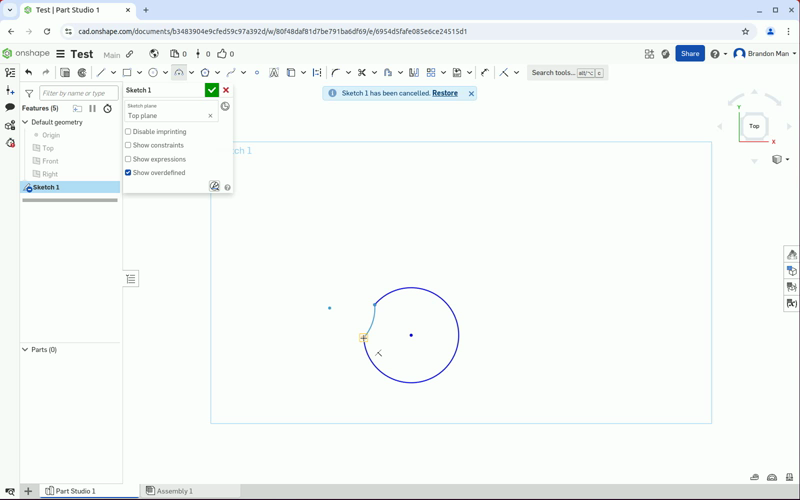
key_down(shift)
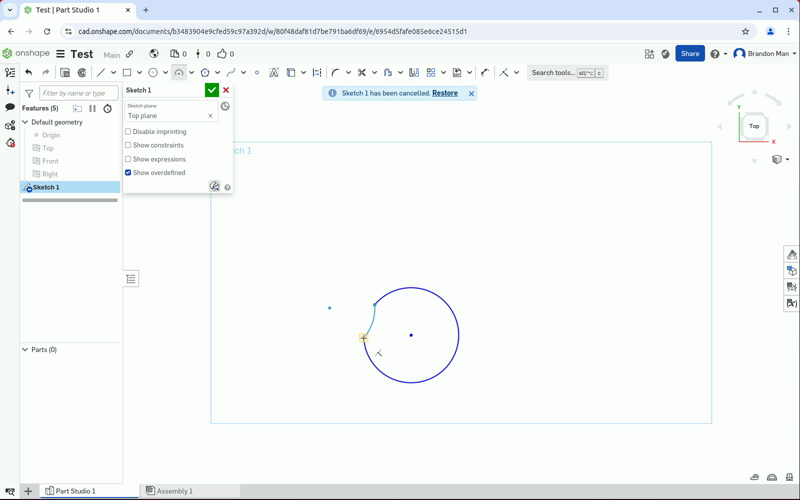
mouse_move(349, 314)
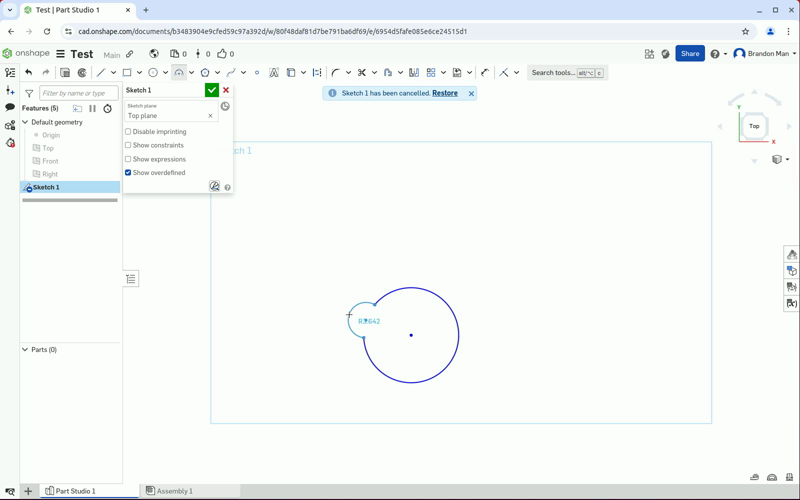
click(349, 314)
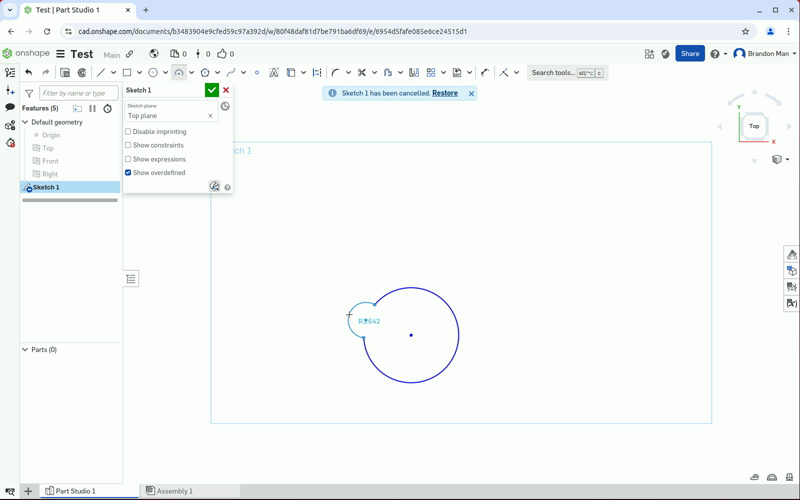
key_up(shift)
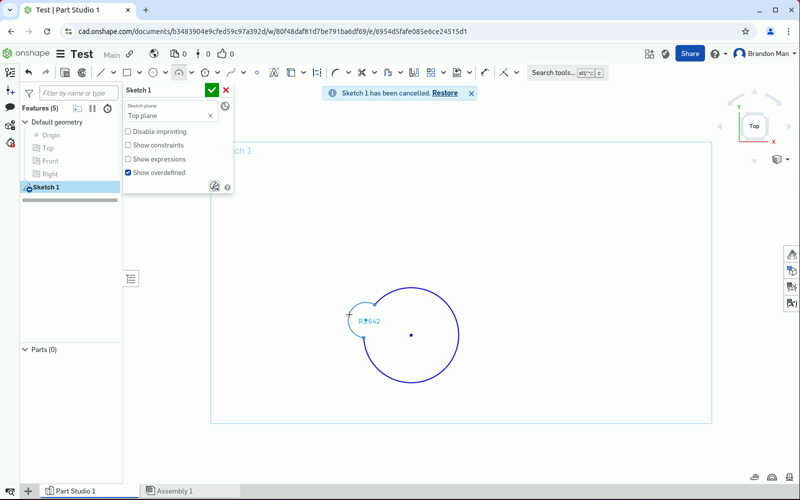
key(esc)
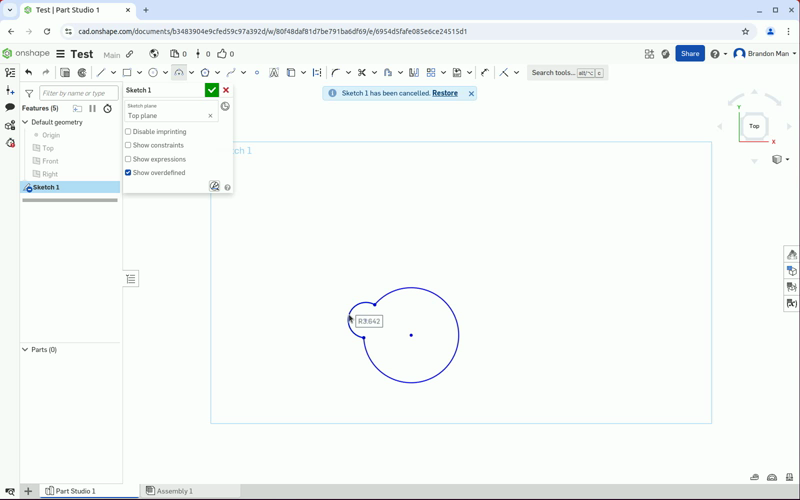
mouse_move(426, 299)
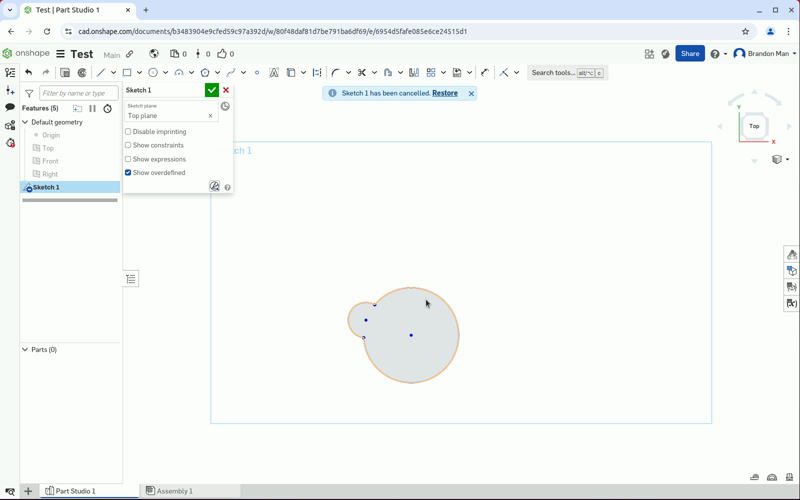
click(426, 299)
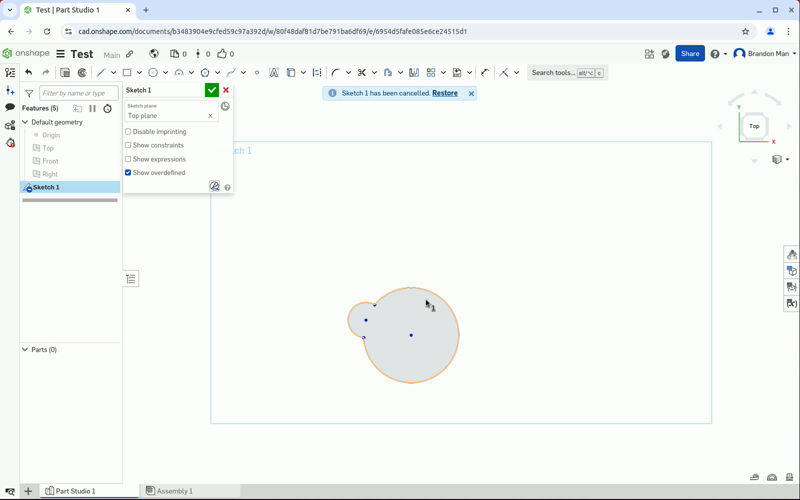
mouse_move(73, 352)
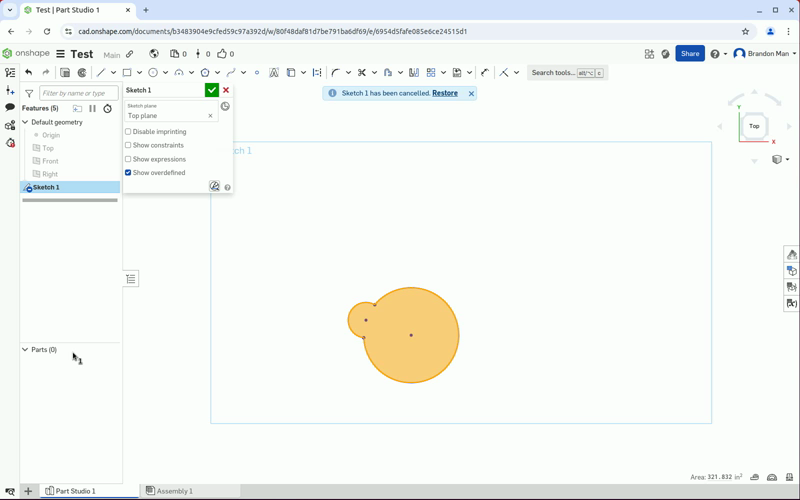
key(shift+y)
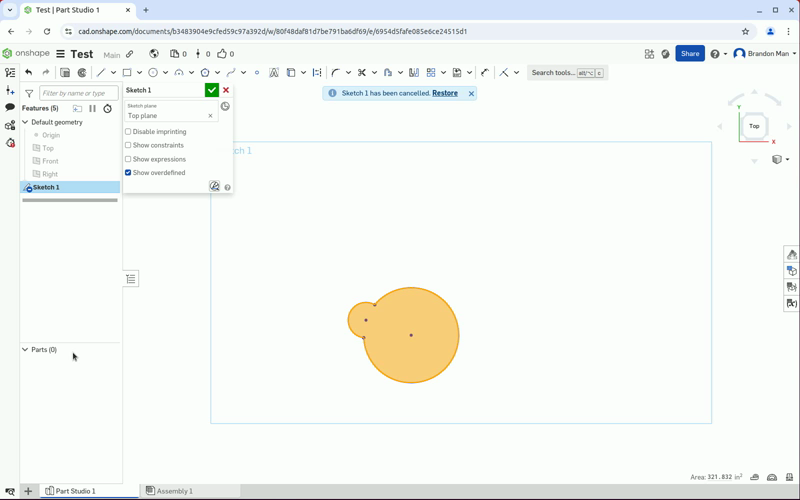
key(shift+e)
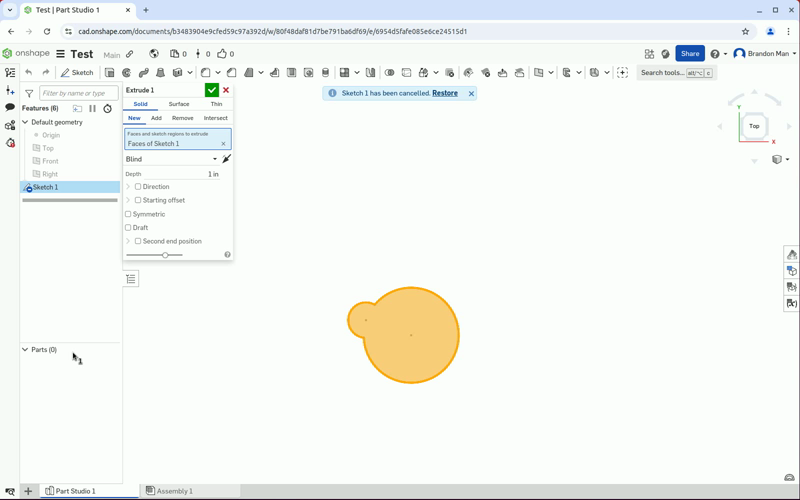
mouse_move(143, 106)
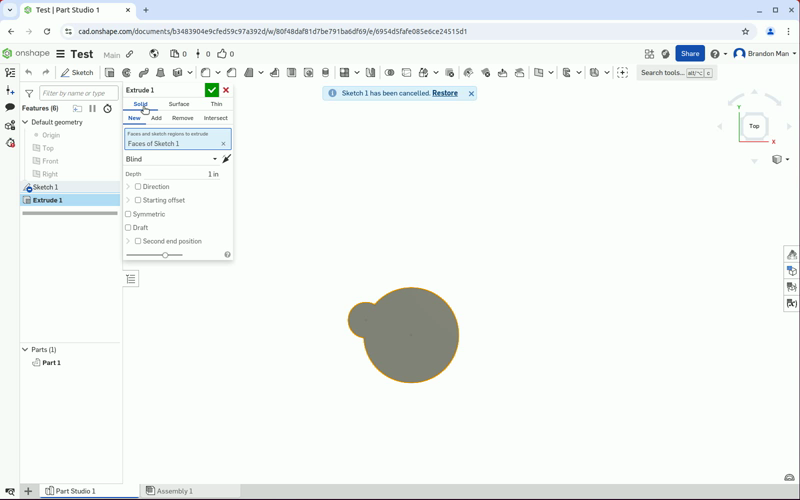
click(143, 106)
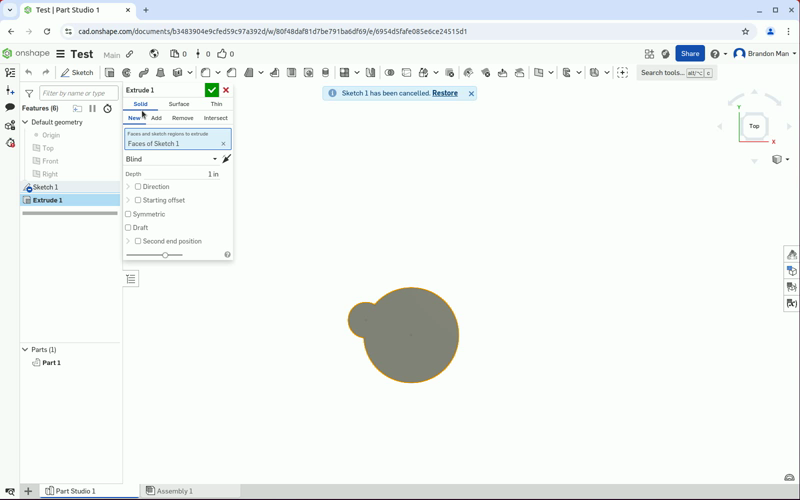
mouse_move(137, 120)
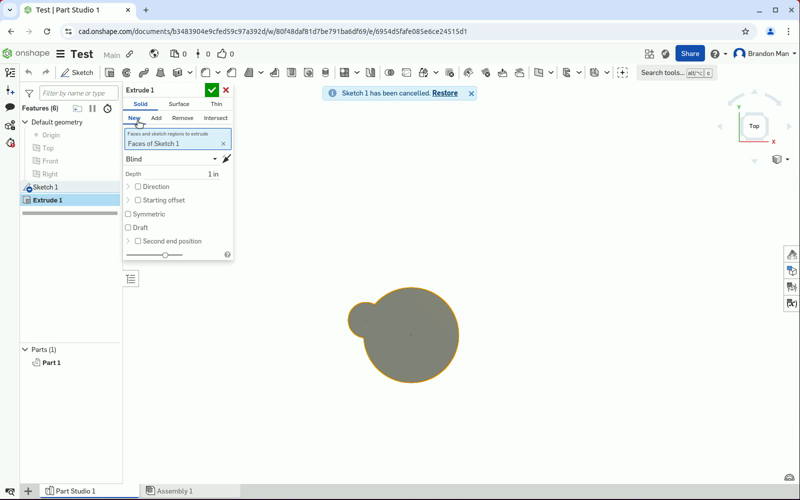
click(137, 120)
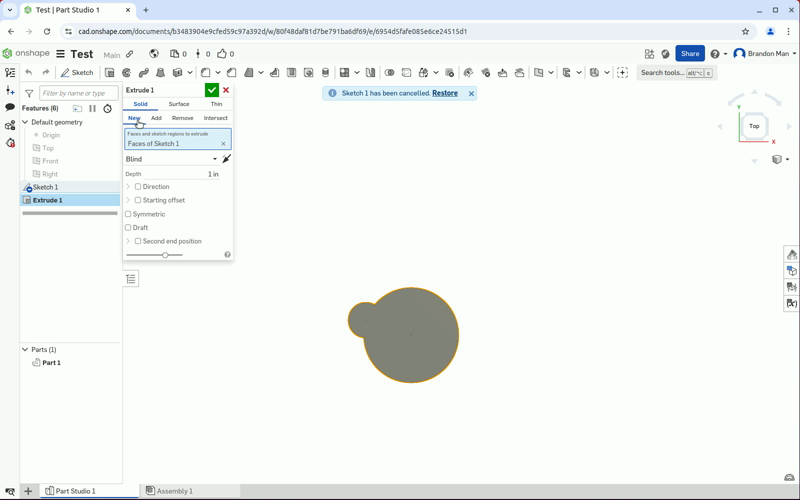
key(tab, 4)
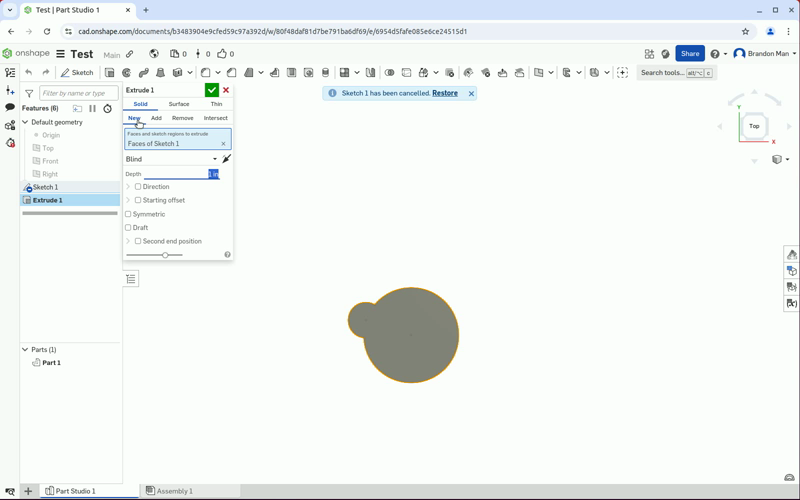
text(15.646)
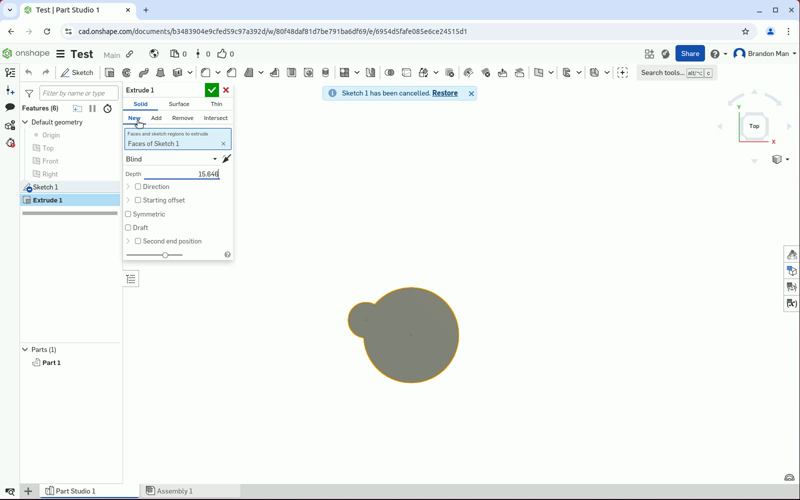
key(enter)
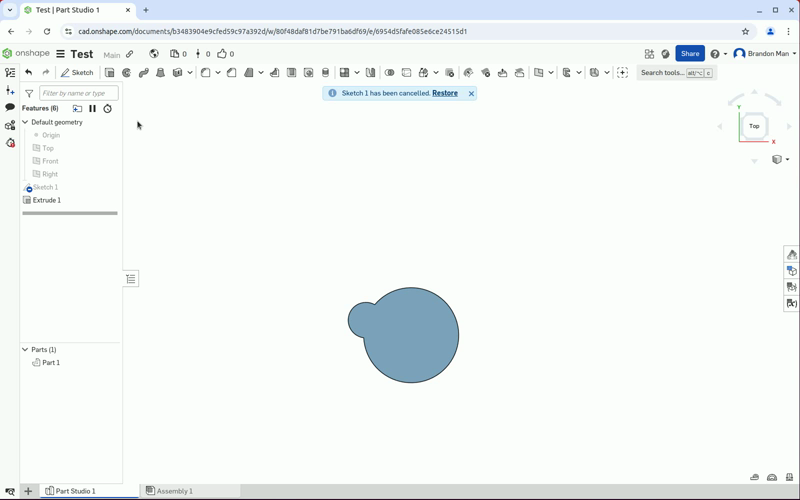
key(shift+h)
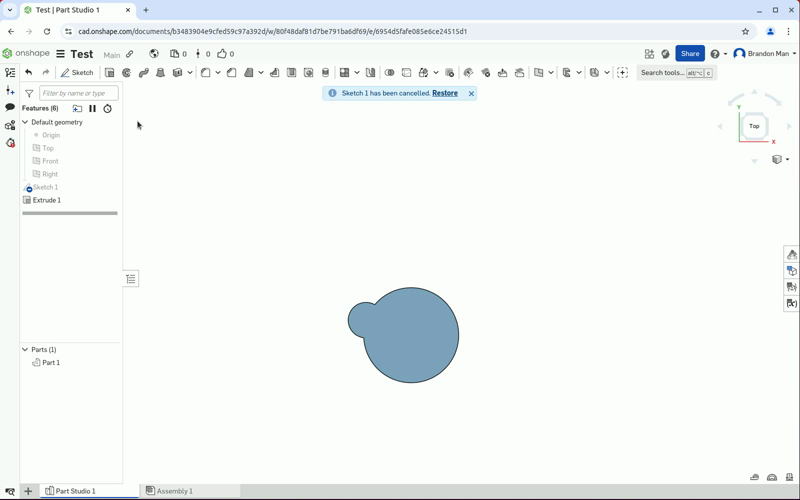
key(shift+h)
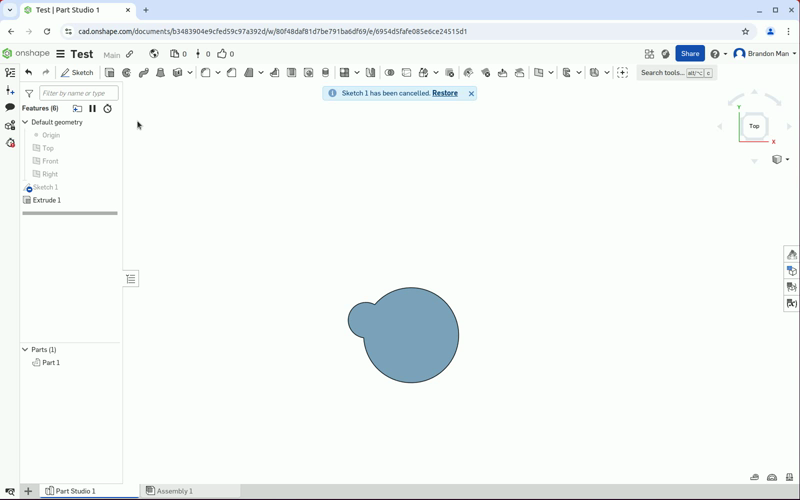
mouse_move(73, 189)
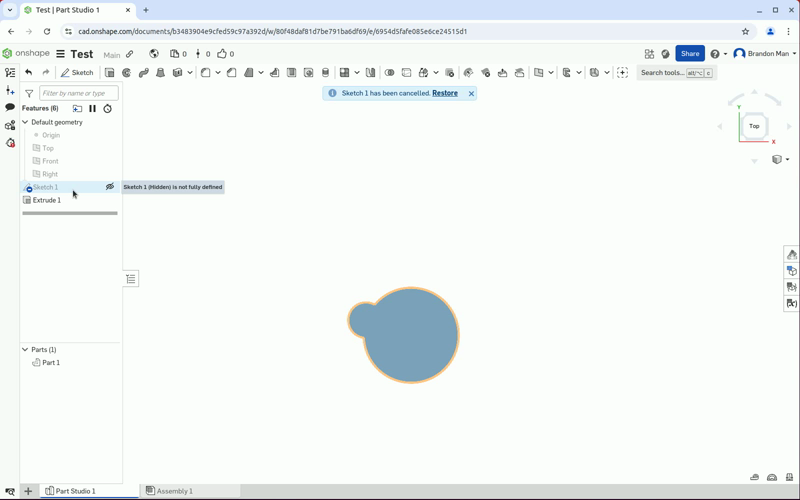
click(73, 189)
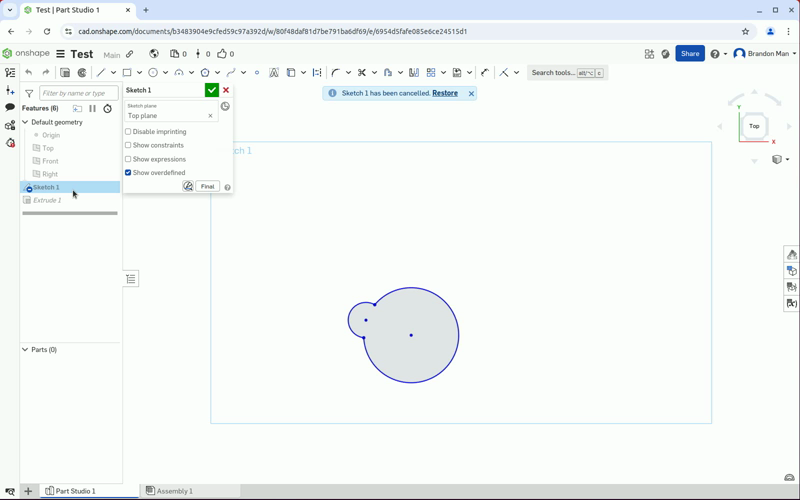
mouse_move(229, 92)
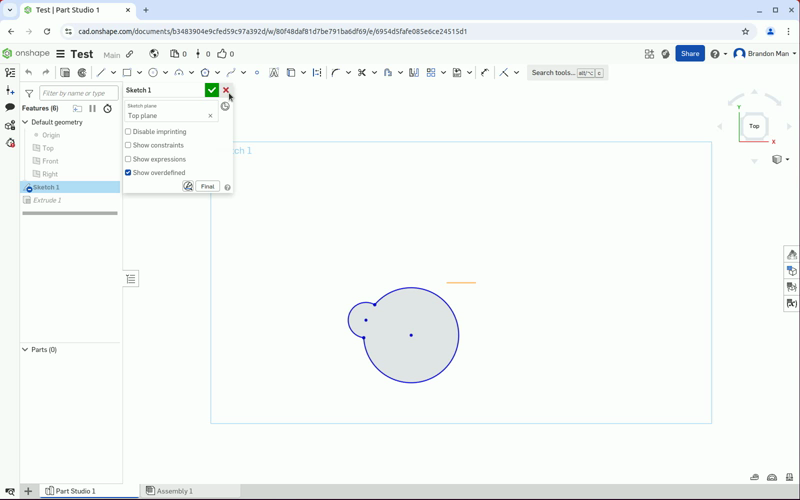
click(229, 92)
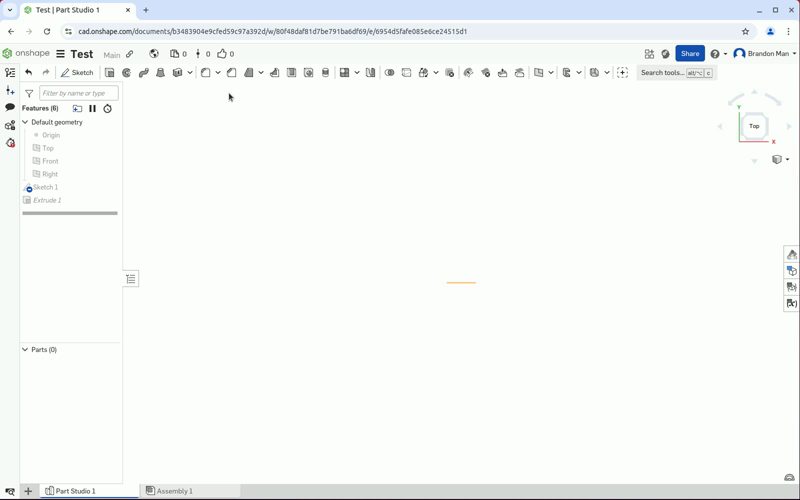
mouse_move(541, 75)
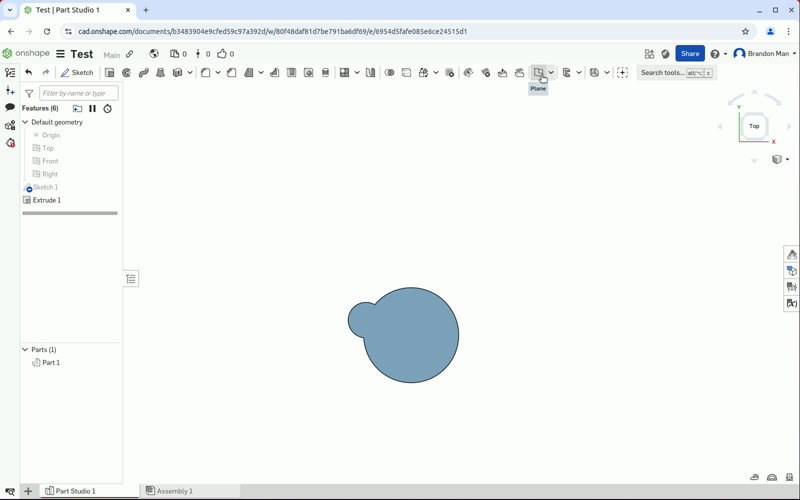
click(541, 75)
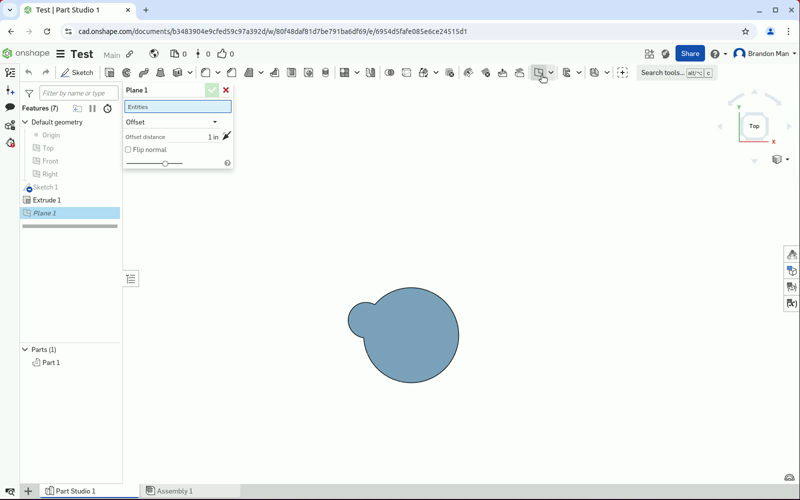
mouse_move(73, 150)
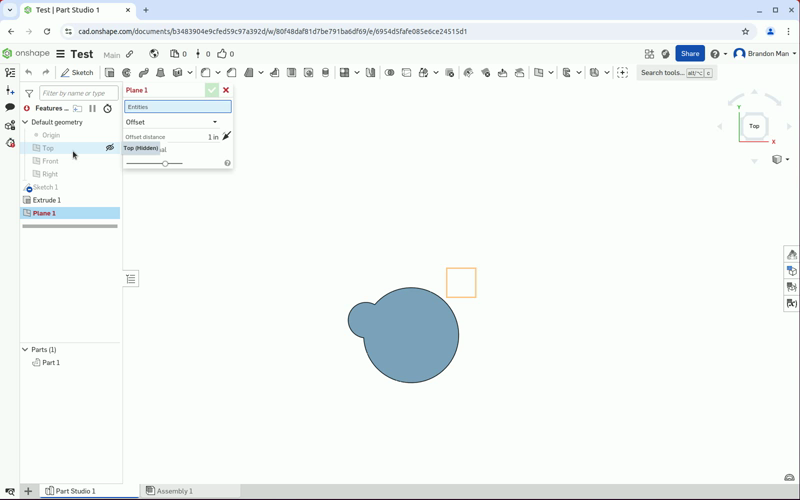
click(73, 150)
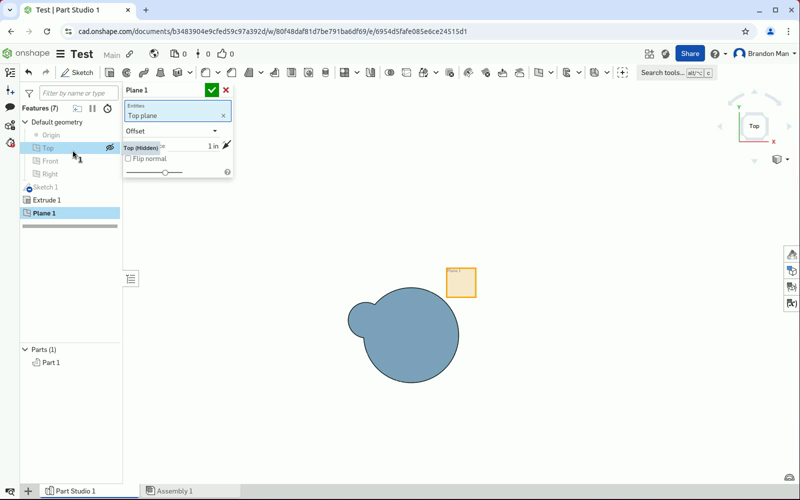
key(tab, 2)
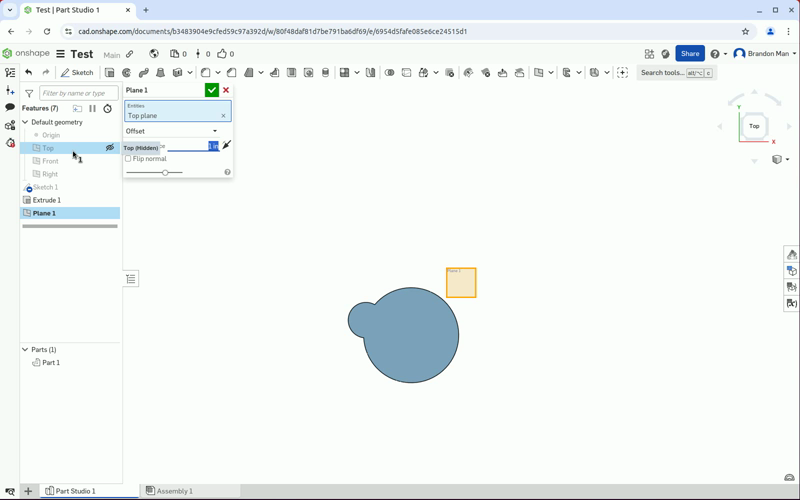
text(15.652)
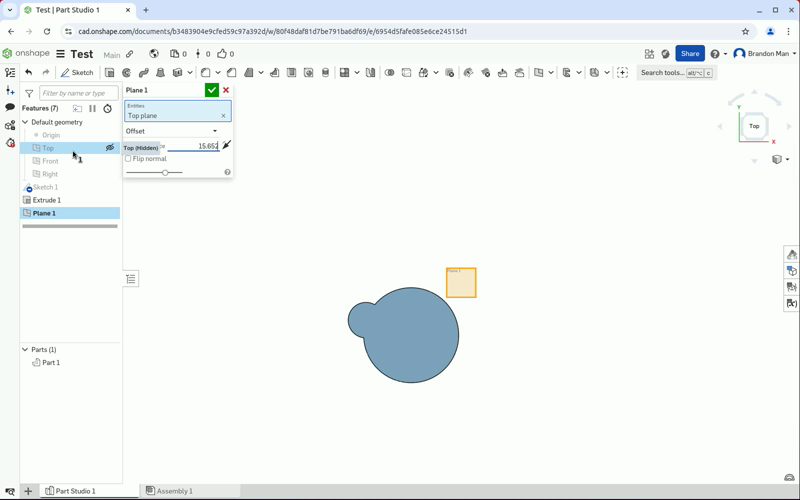
key(enter, 2)
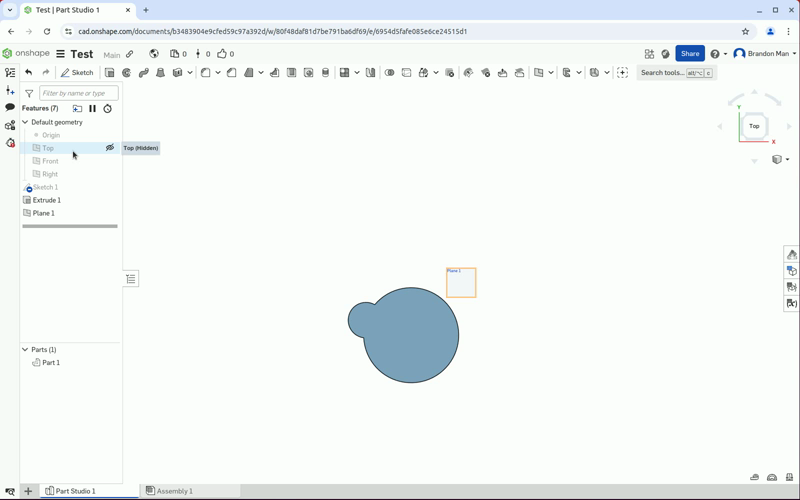
key(shift+s)
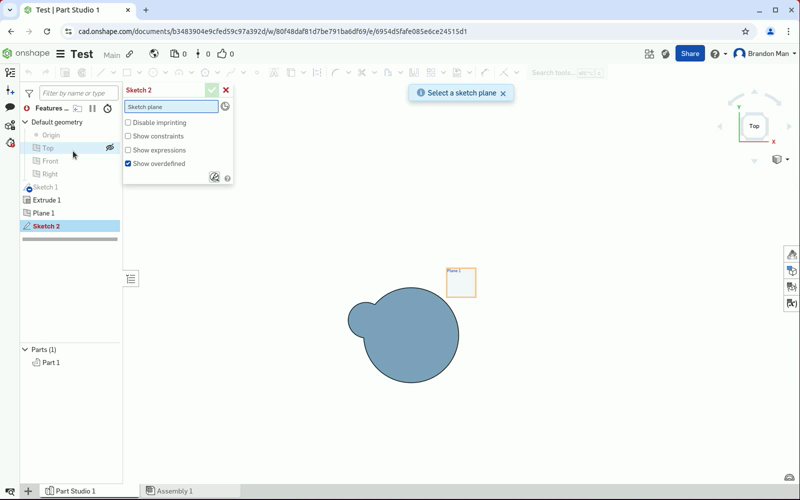
mouse_move(73, 215)
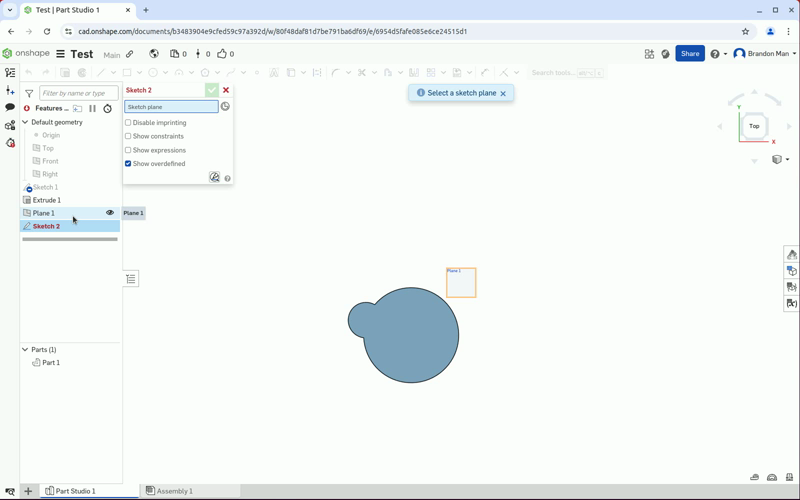
click(73, 215)
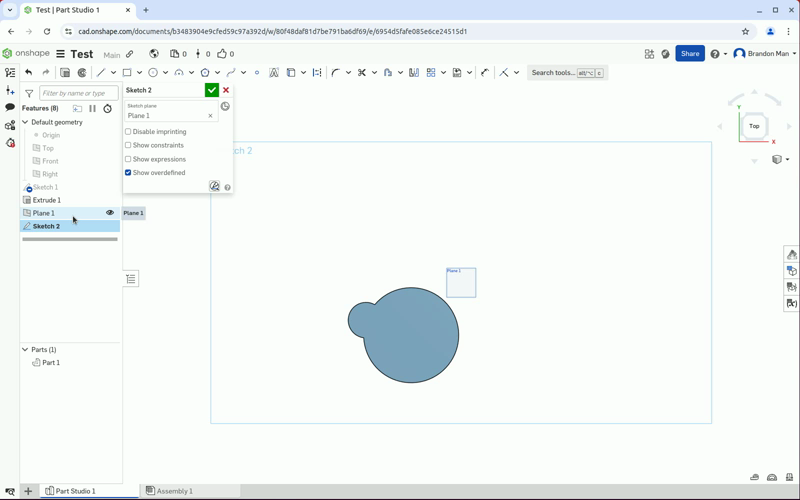
mouse_move(73, 352)
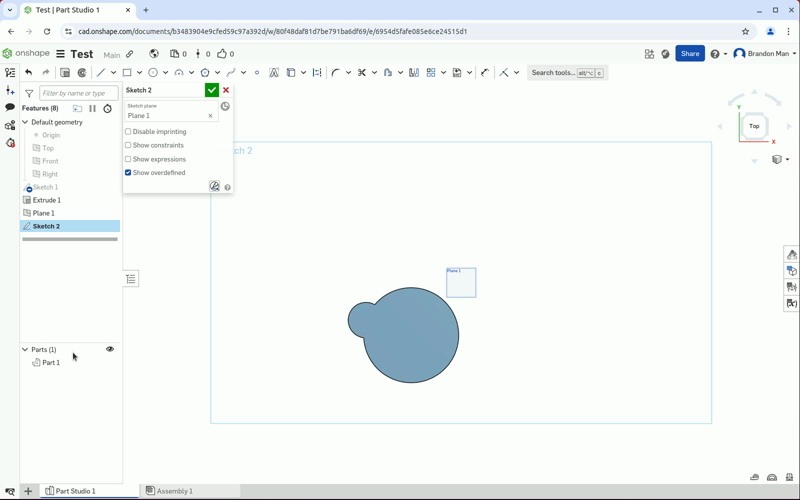
key(y)
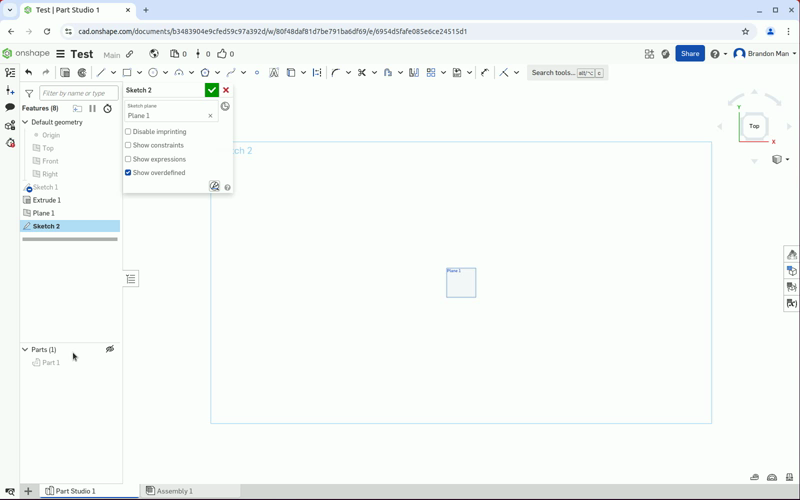
key(c)
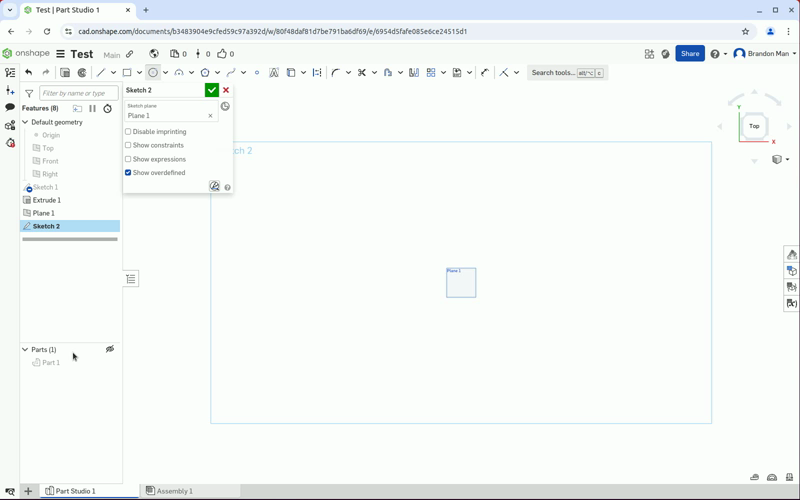
key_down(shift)
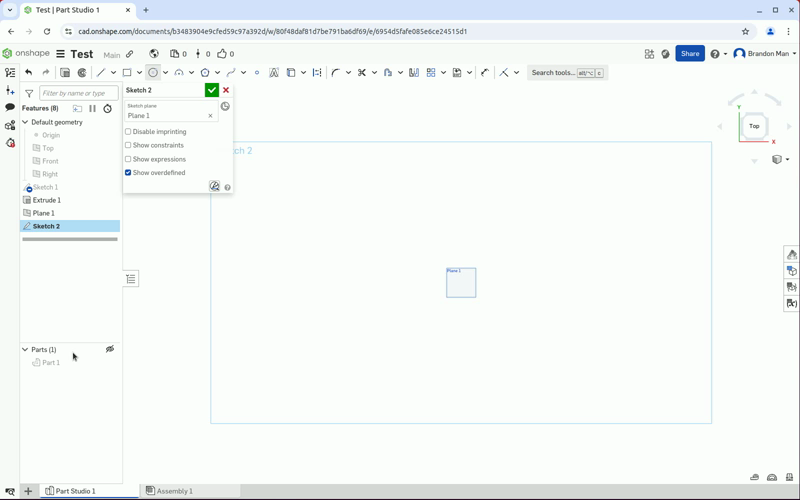
mouse_move(413, 335)
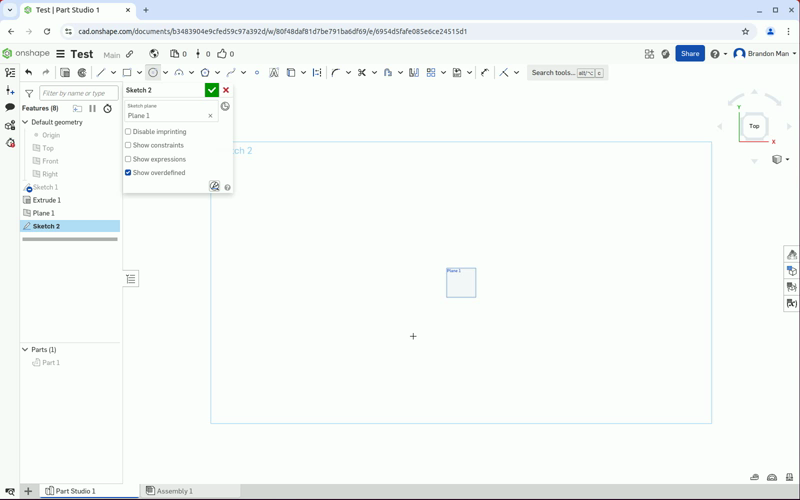
click(413, 335)
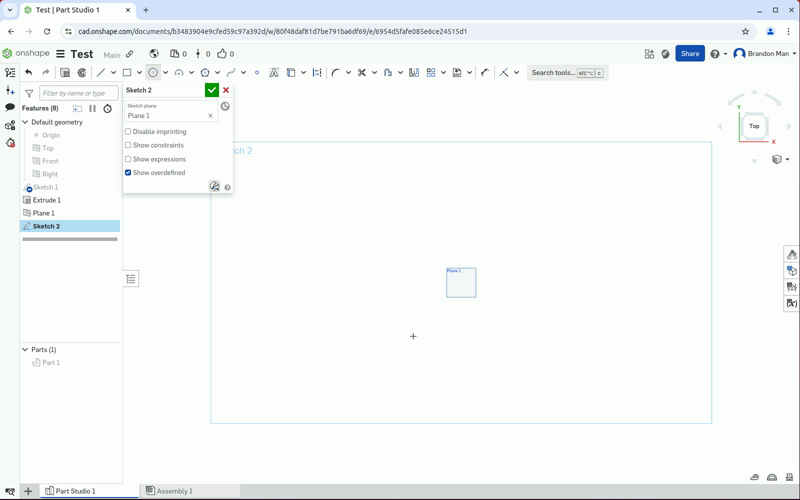
key_up(shift)
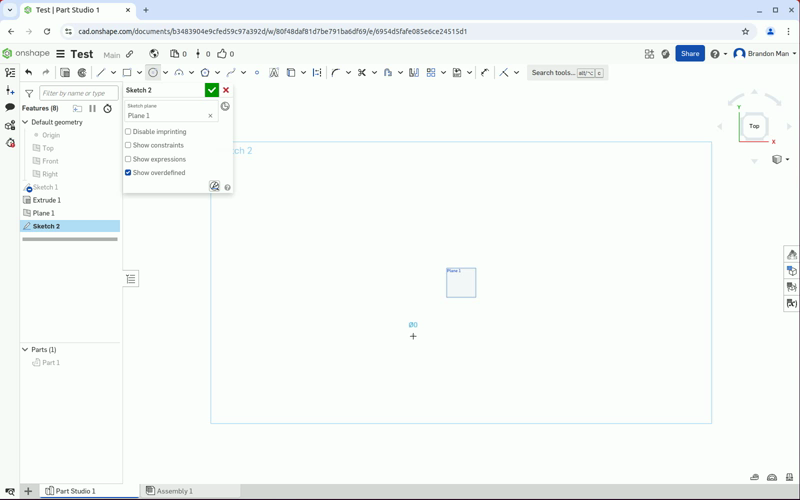
mouse_move(450, 335)
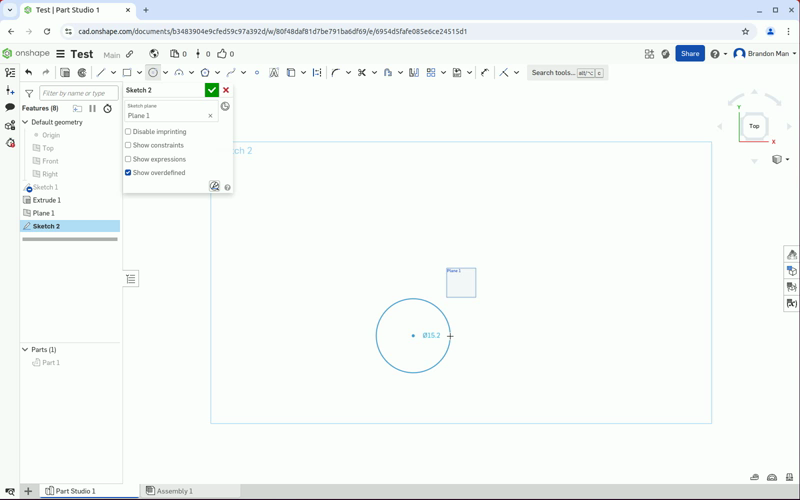
click(450, 335)
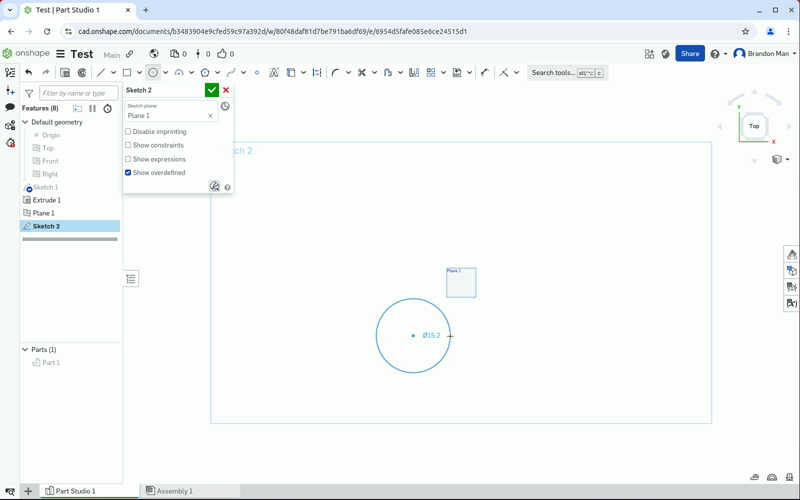
key(esc)
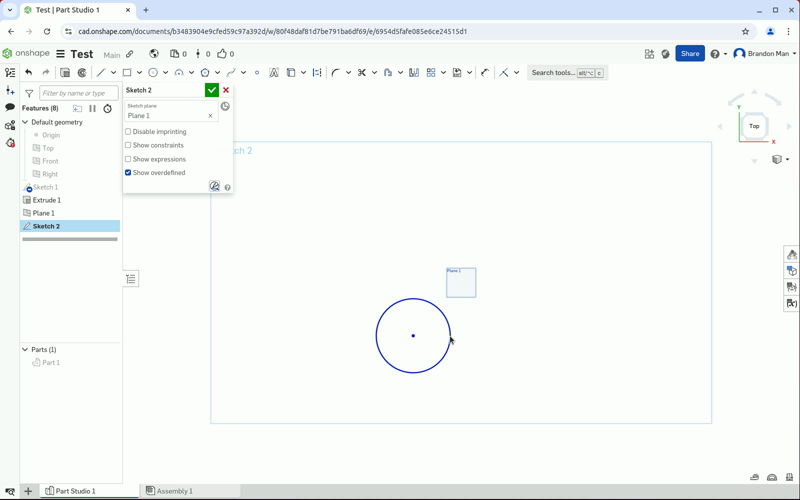
mouse_move(404, 359)
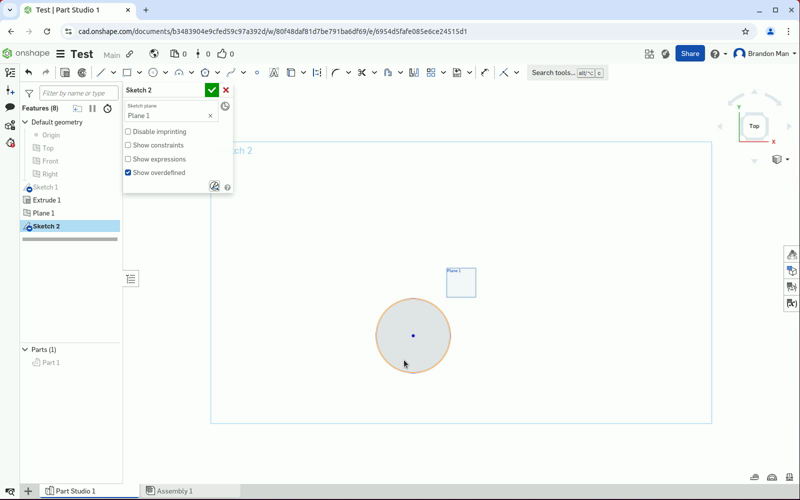
click(404, 359)
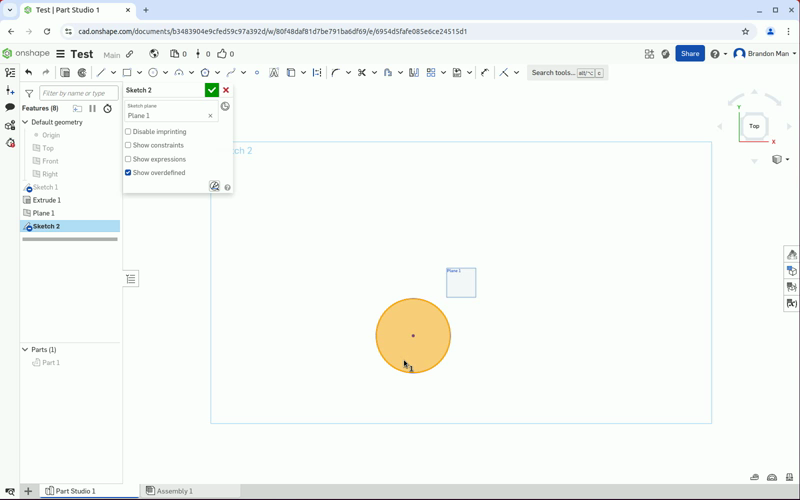
mouse_move(73, 352)
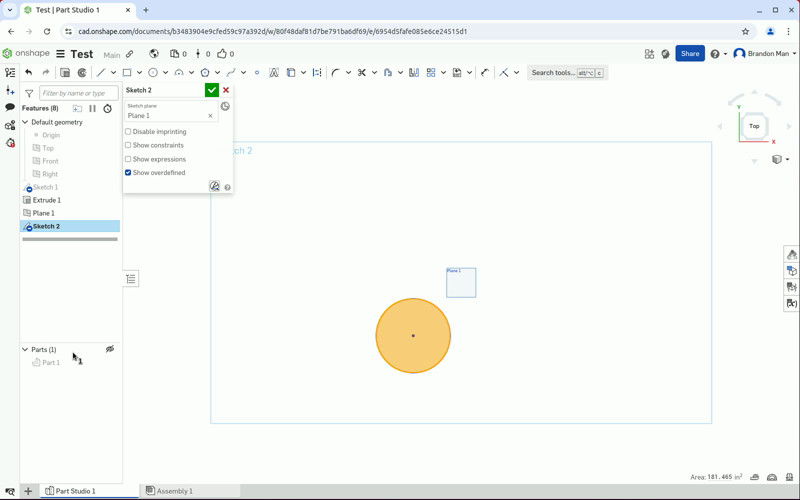
key(shift+y)
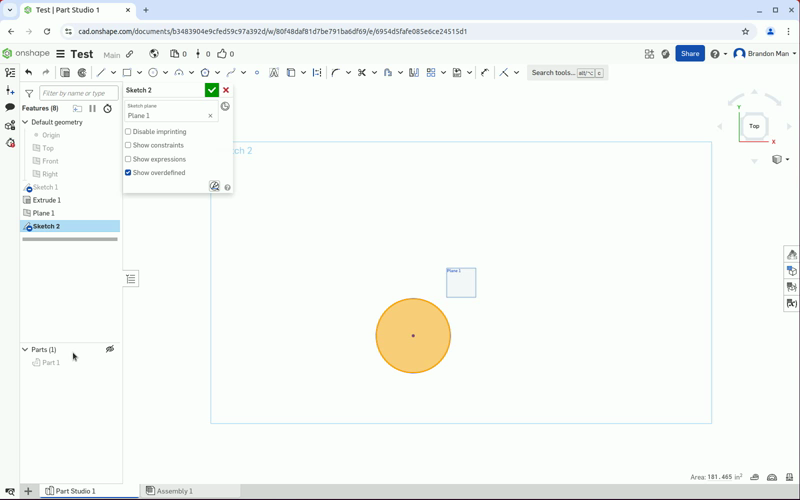
key(shift+e)
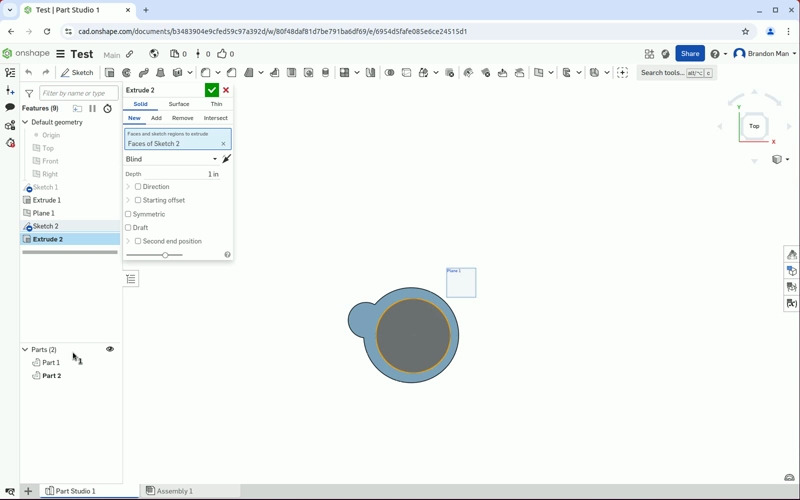
mouse_move(143, 106)
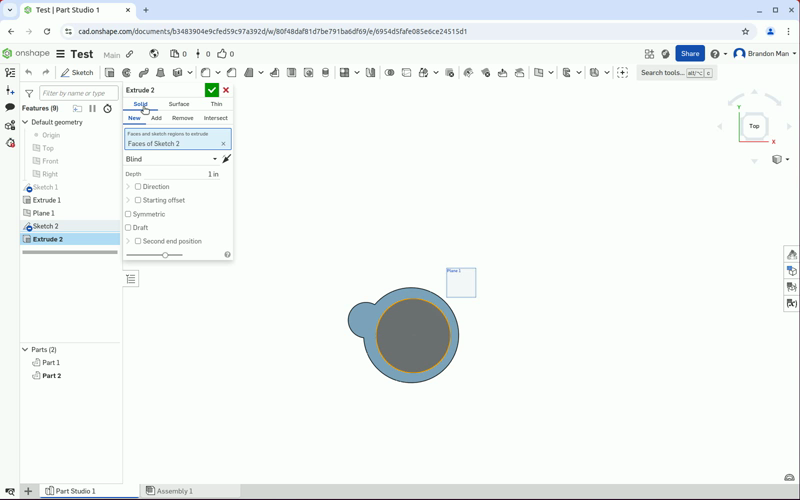
click(143, 106)
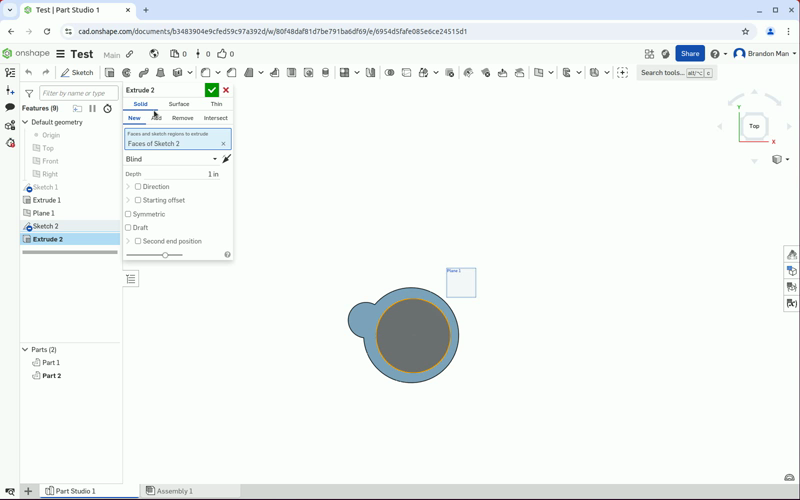
mouse_move(186, 120)
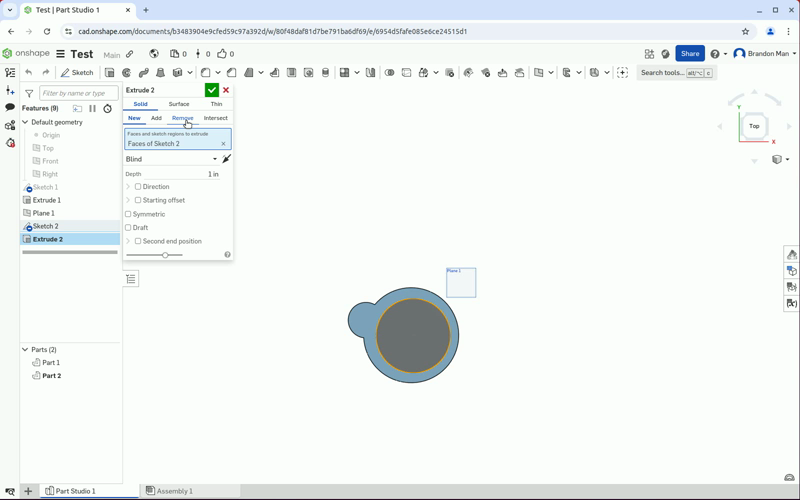
click(186, 120)
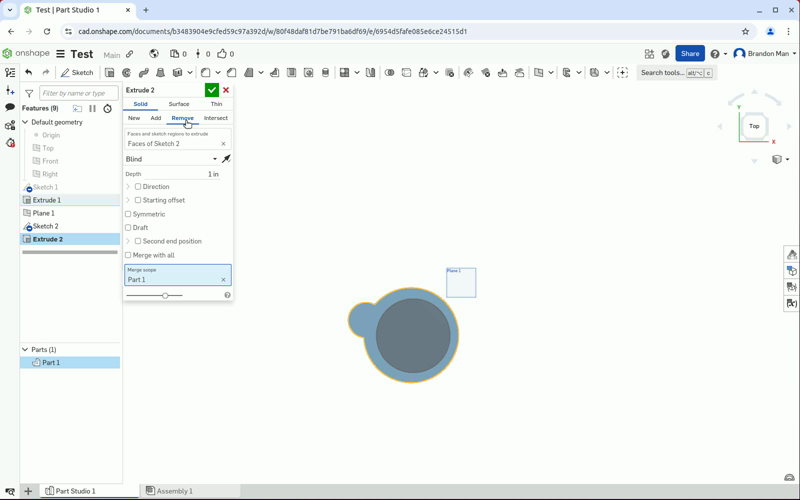
key(tab, 4)
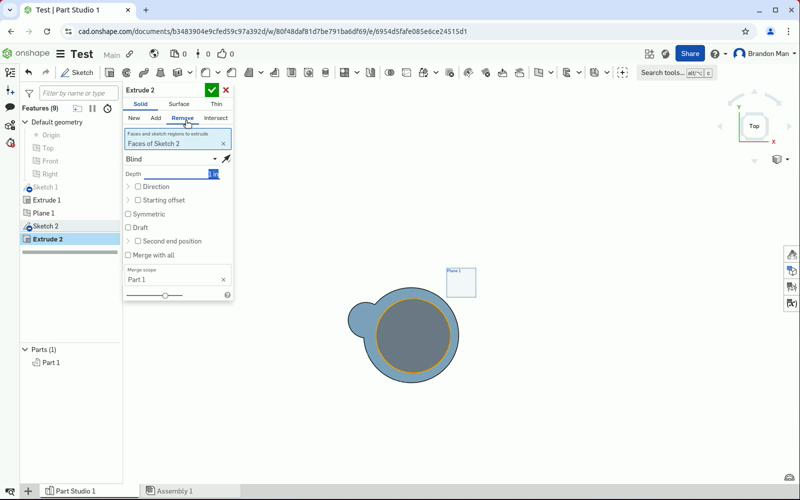
text(26.237)
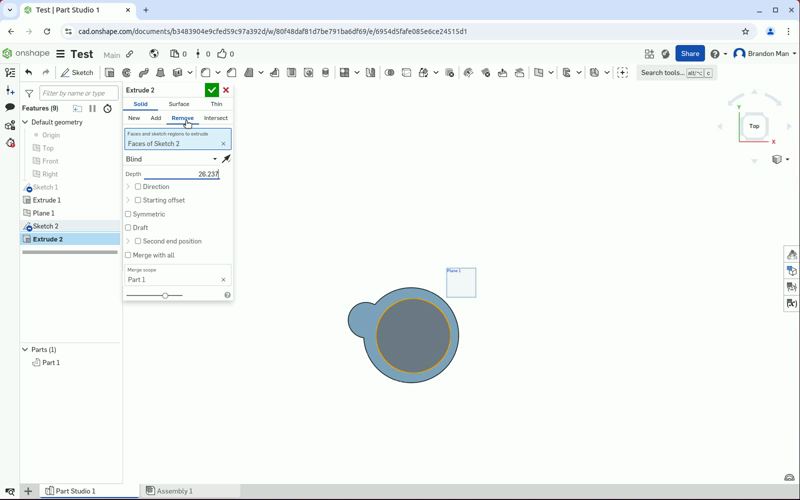
key(tab, 6)
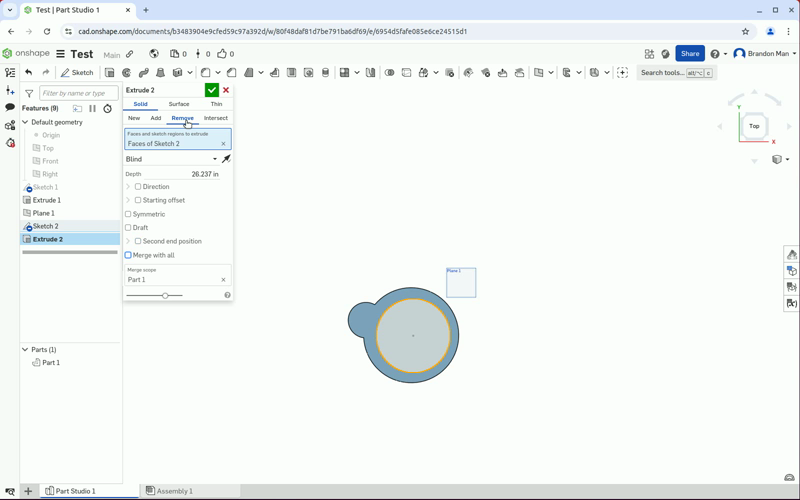
key(space)
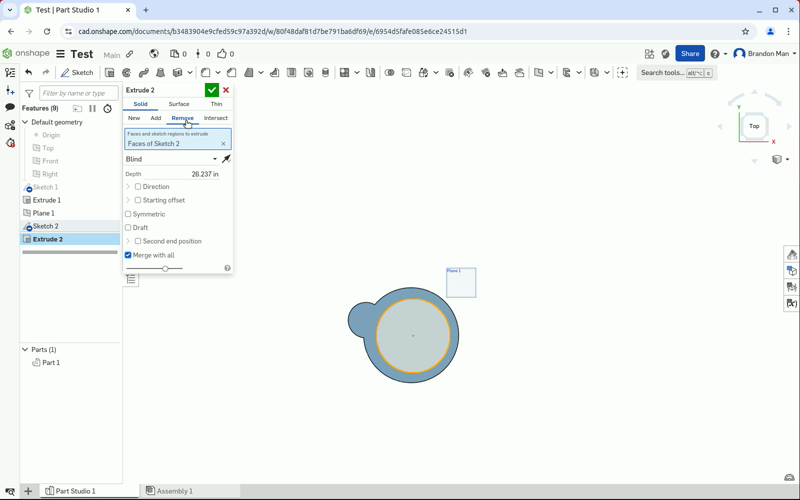
key(enter)
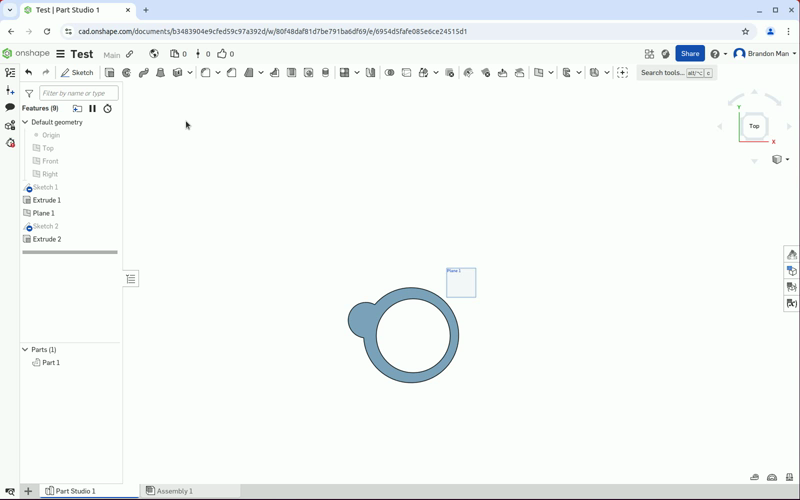
key(shift+h)
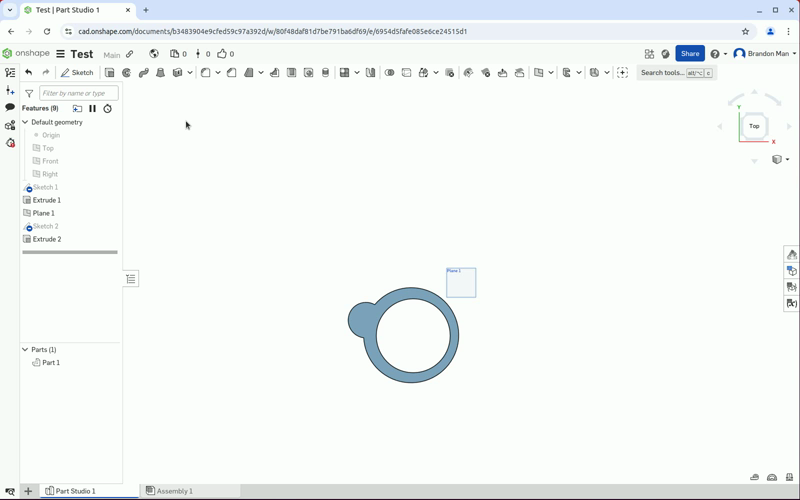
key(shift+h)
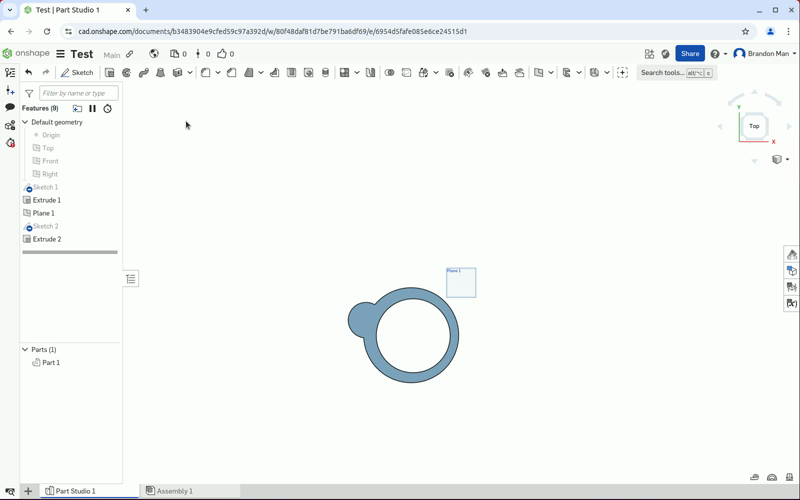
mouse_move(73, 189)
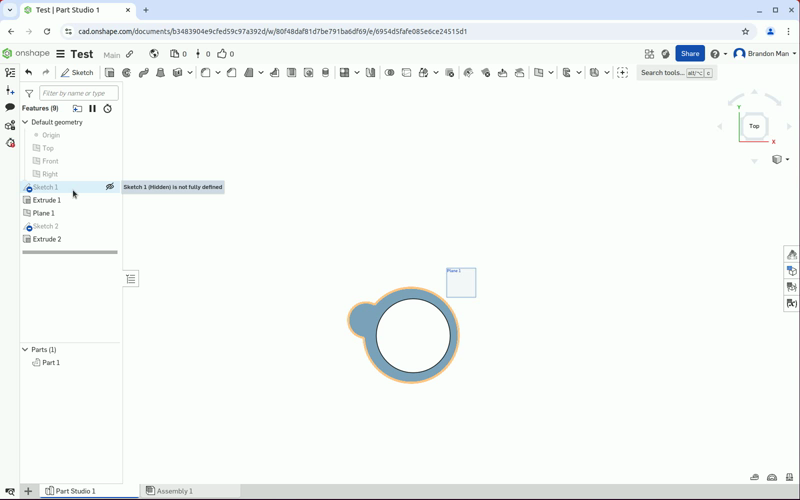
click(73, 189)
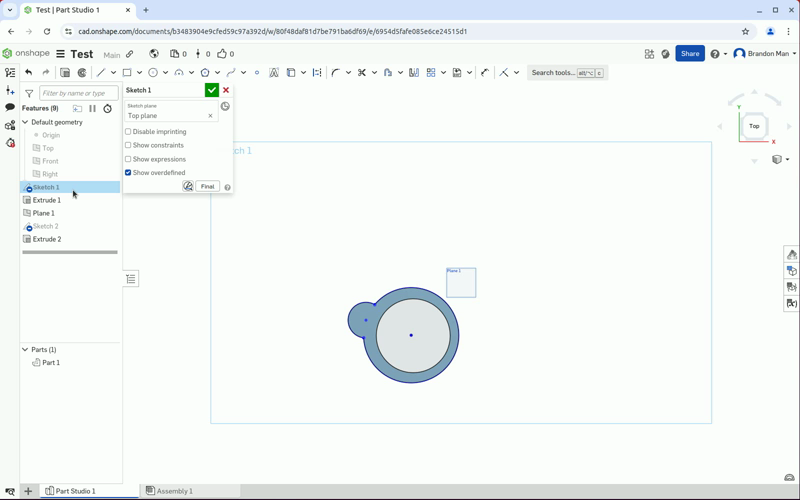
mouse_move(229, 92)
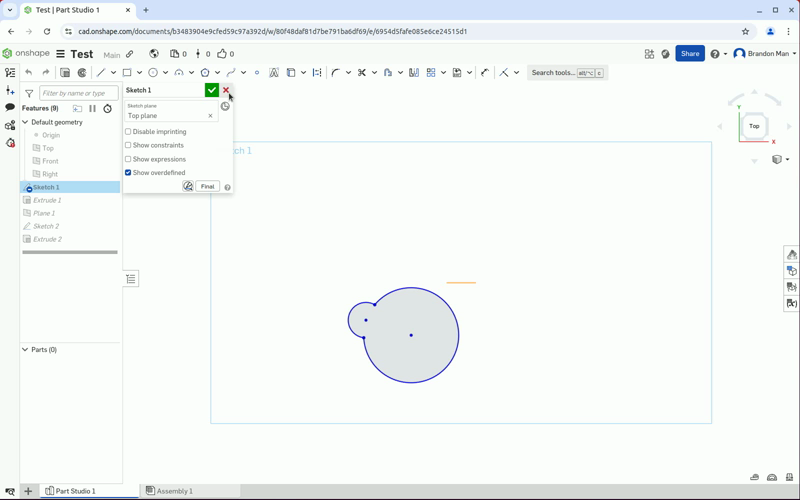
click(229, 92)
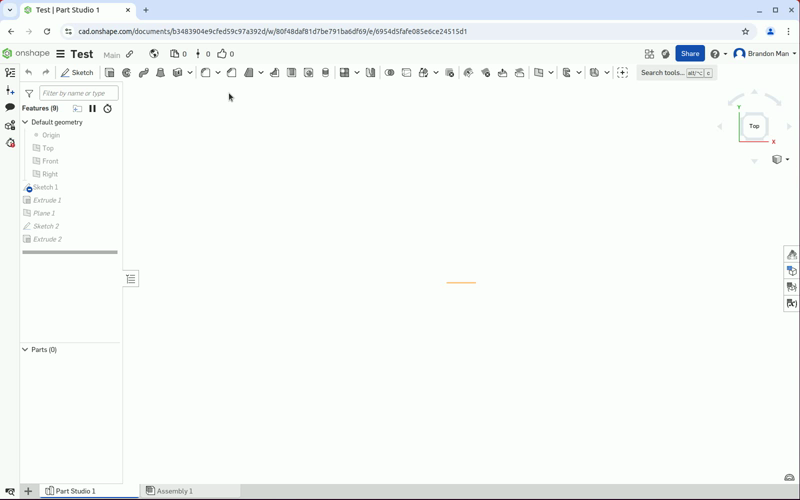
key(shift+s)
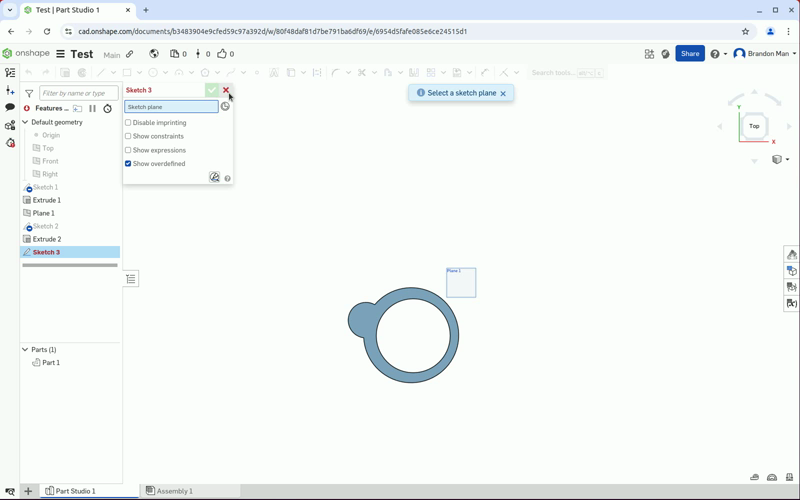
mouse_move(73, 215)
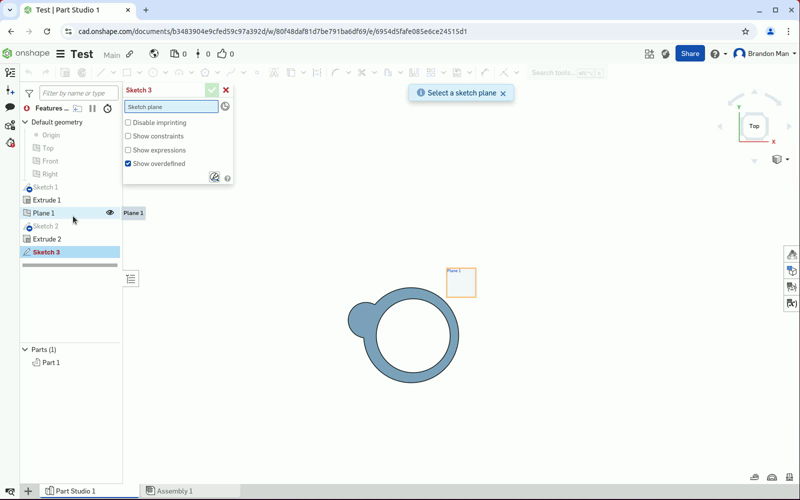
click(73, 215)
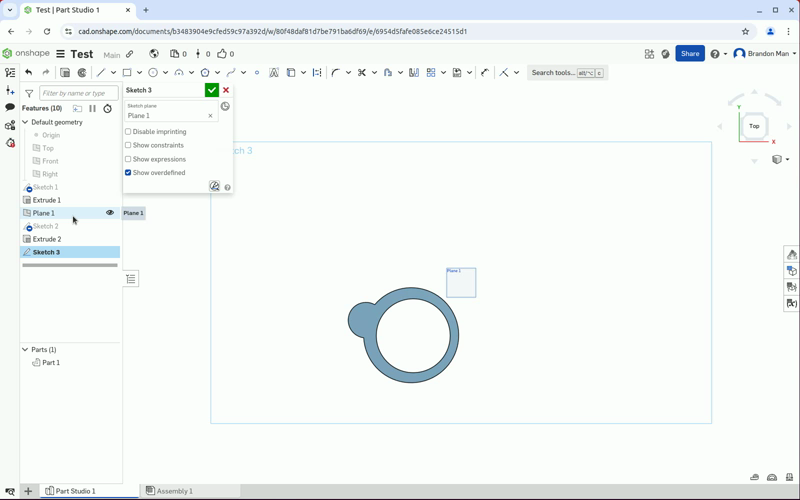
mouse_move(73, 352)
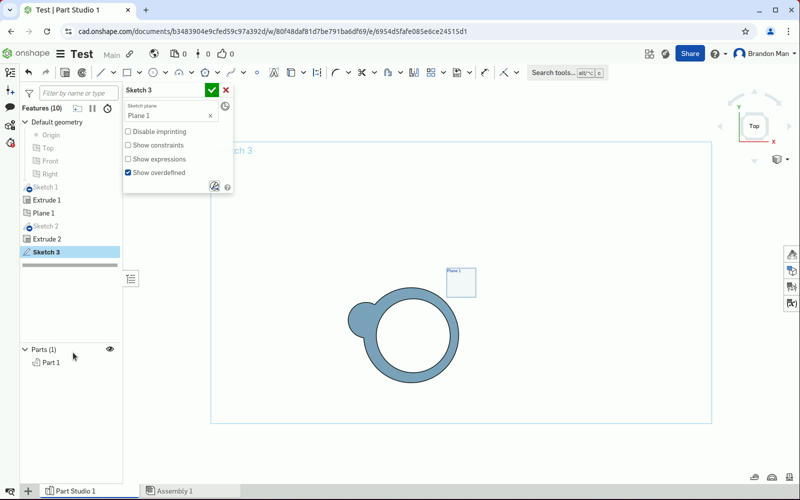
key(y)
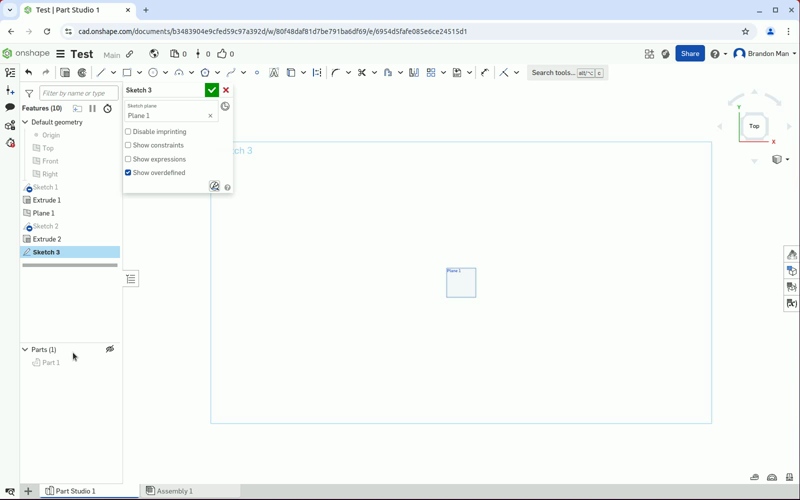
key(a)
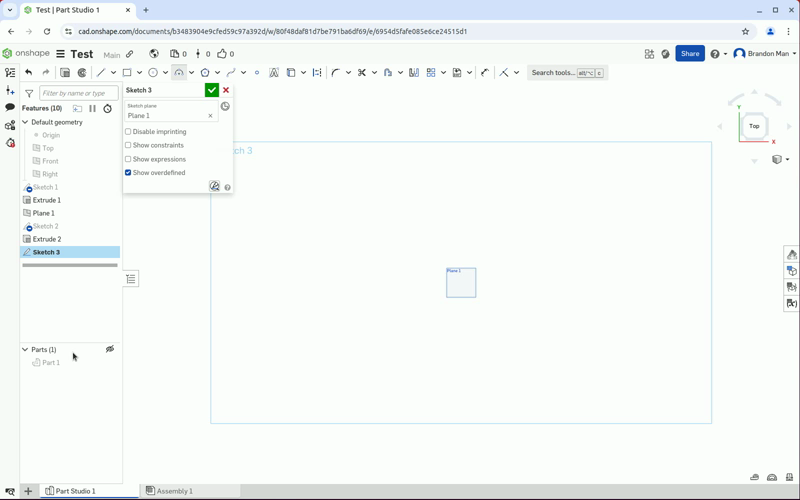
key_down(shift)
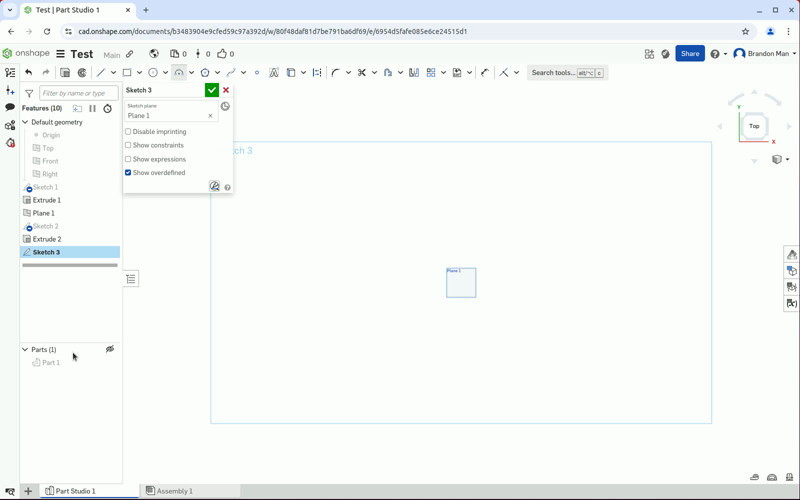
mouse_move(363, 333)
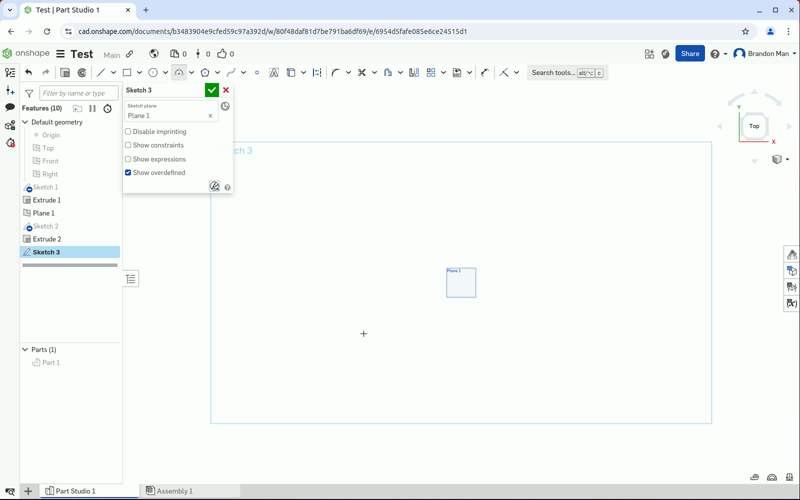
click(363, 333)
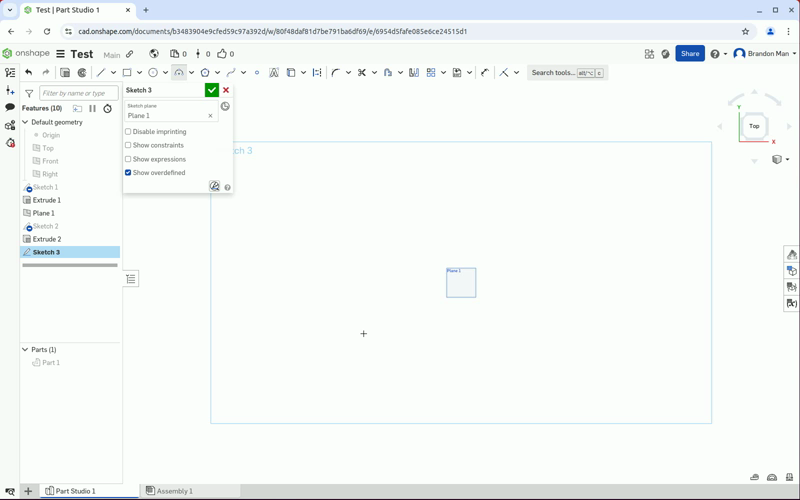
key_up(shift)
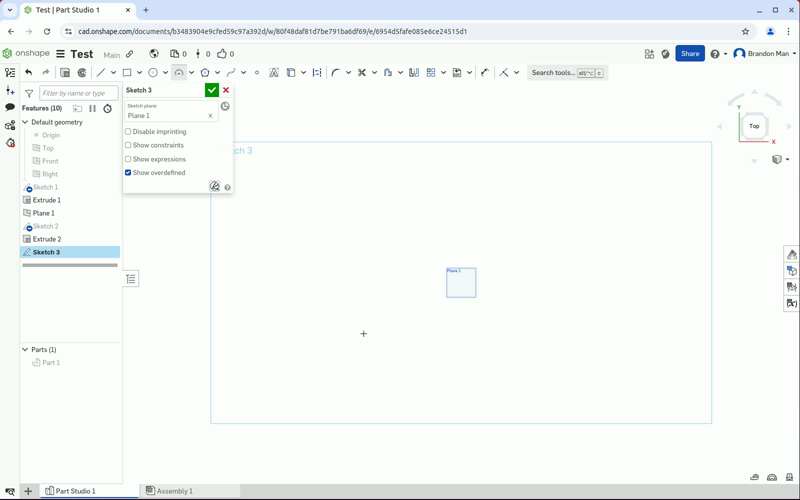
key_down(shift)
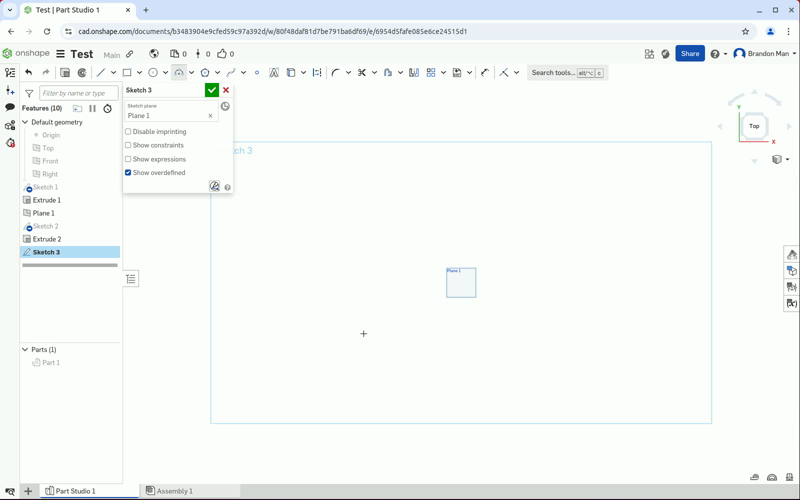
mouse_move(371, 308)
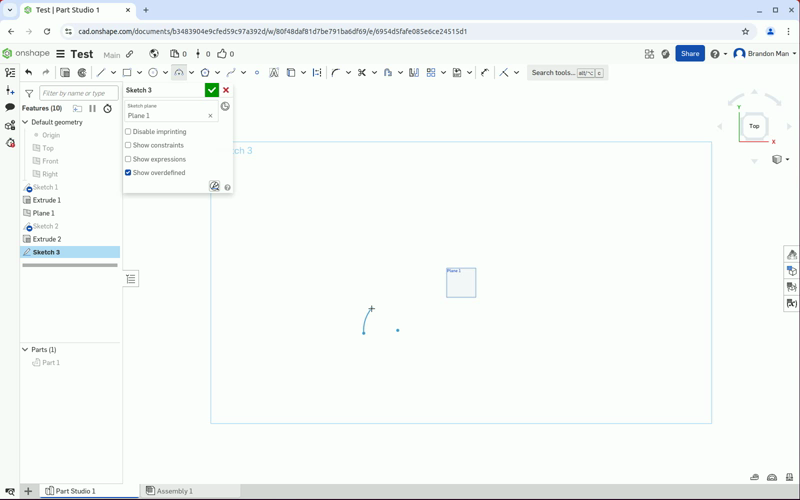
click(371, 308)
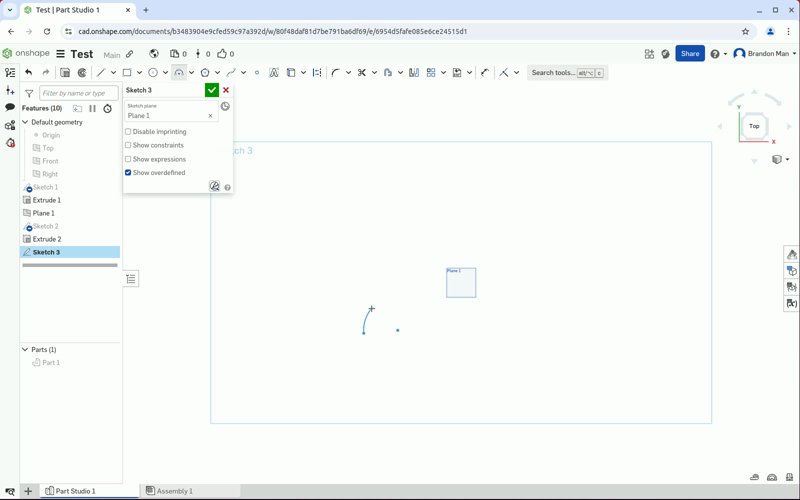
mouse_move(365, 320)
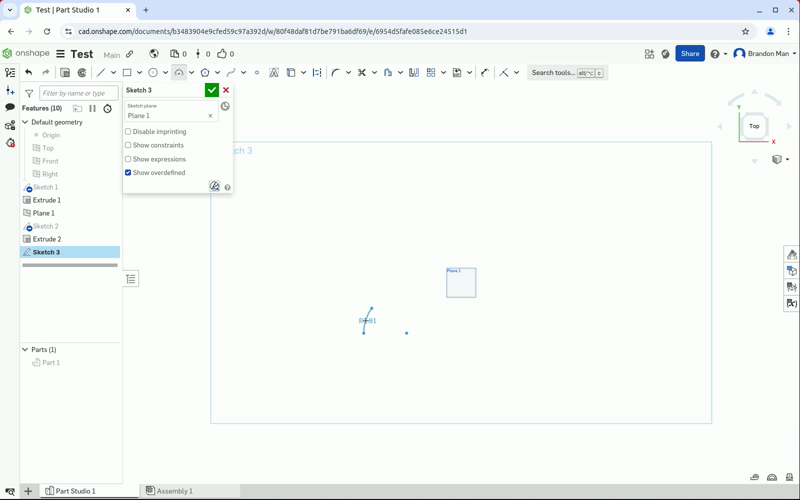
click(365, 320)
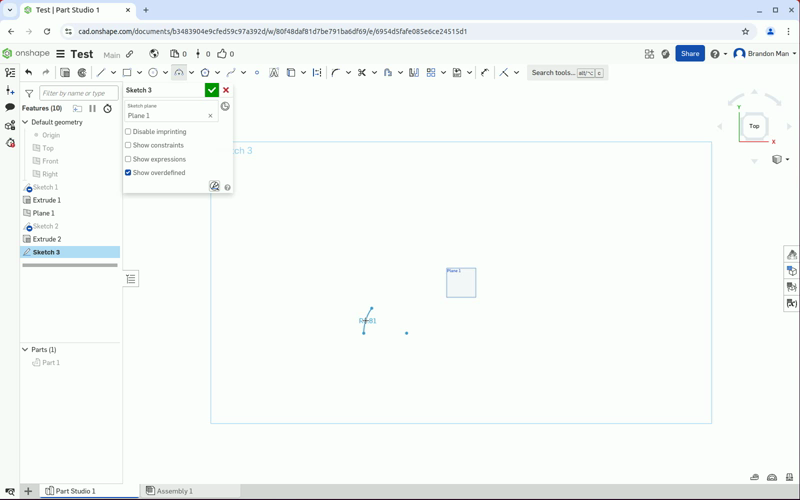
key_up(shift)
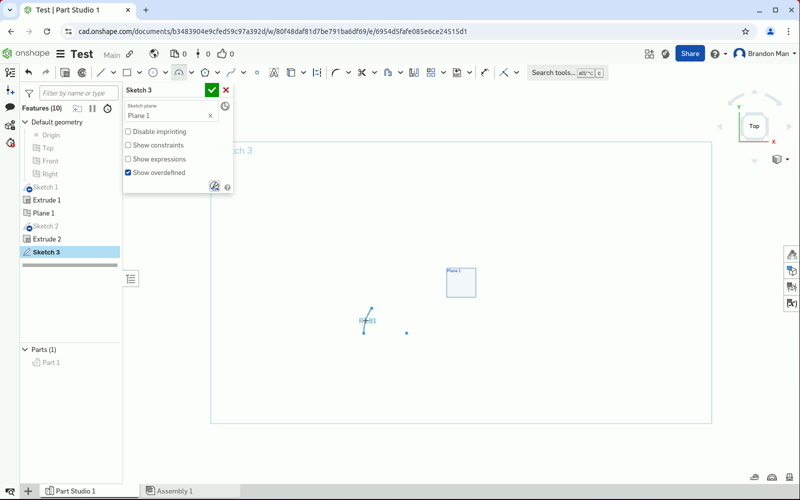
mouse_move(371, 308)
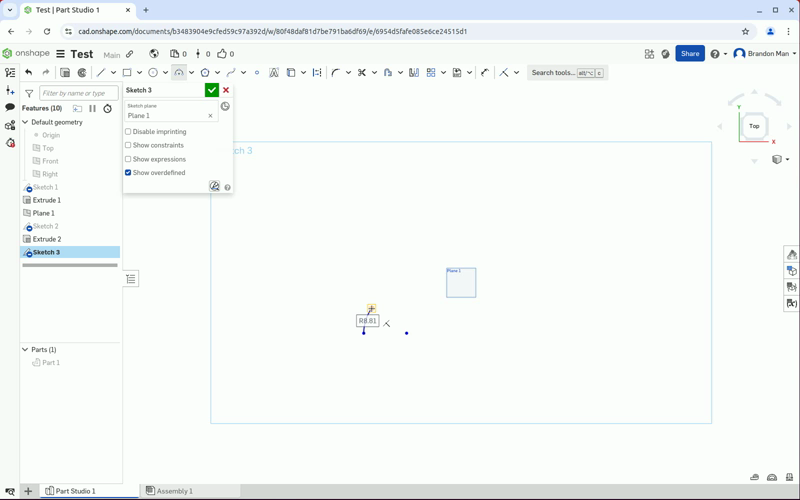
click(371, 308)
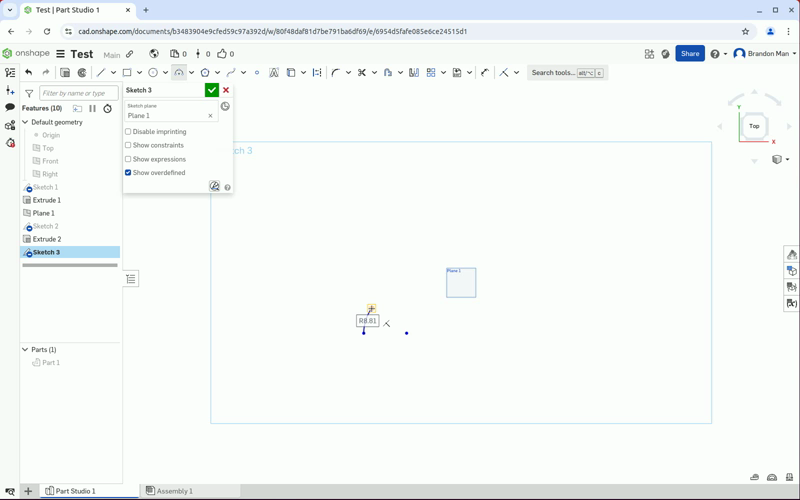
mouse_move(363, 333)
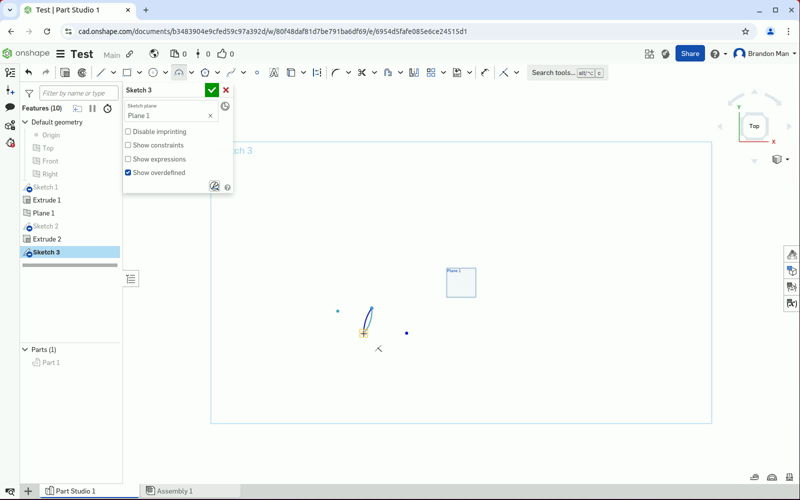
click(363, 333)
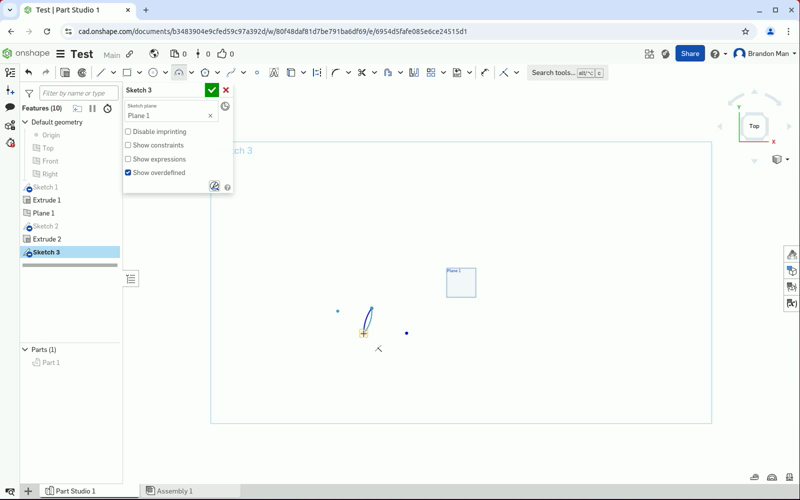
key_down(shift)
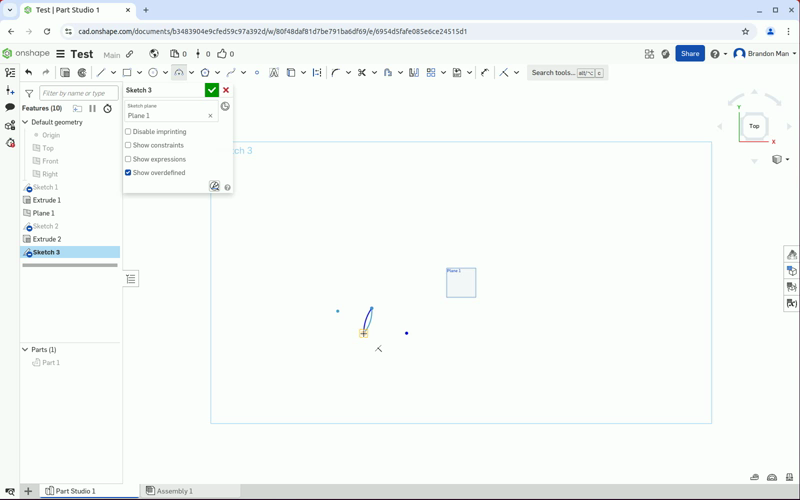
mouse_move(353, 315)
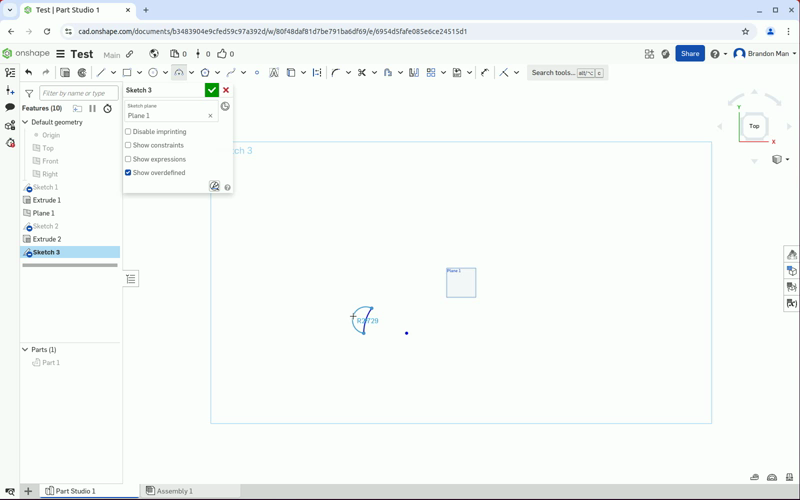
click(353, 315)
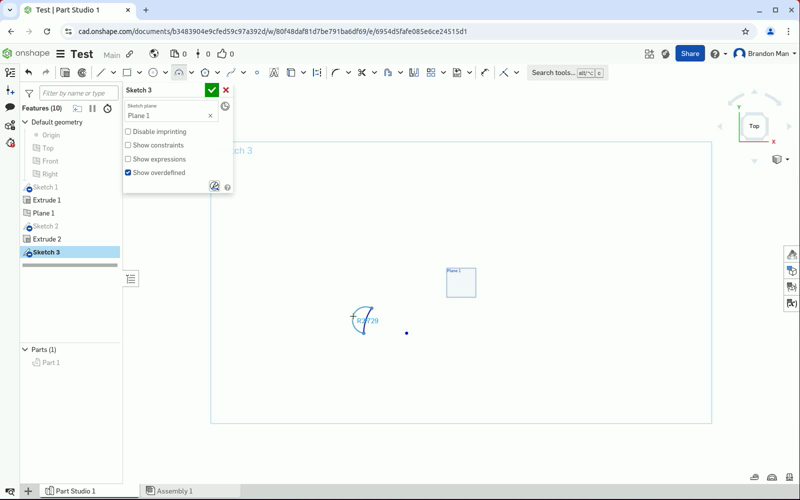
key_up(shift)
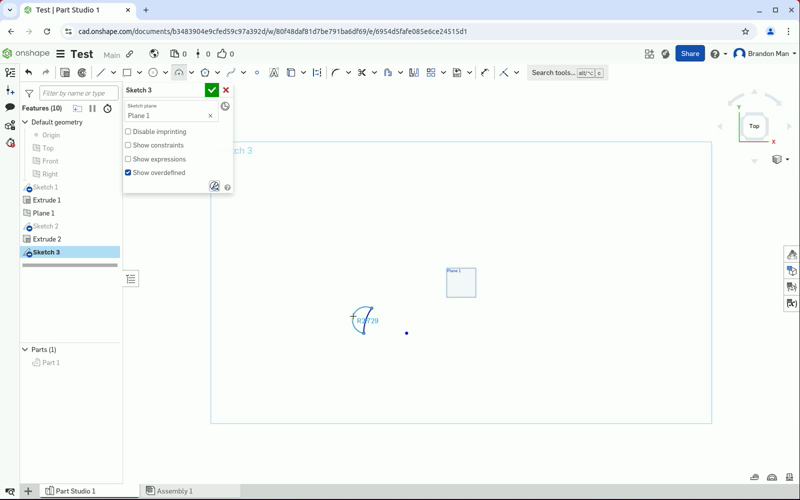
key(esc)
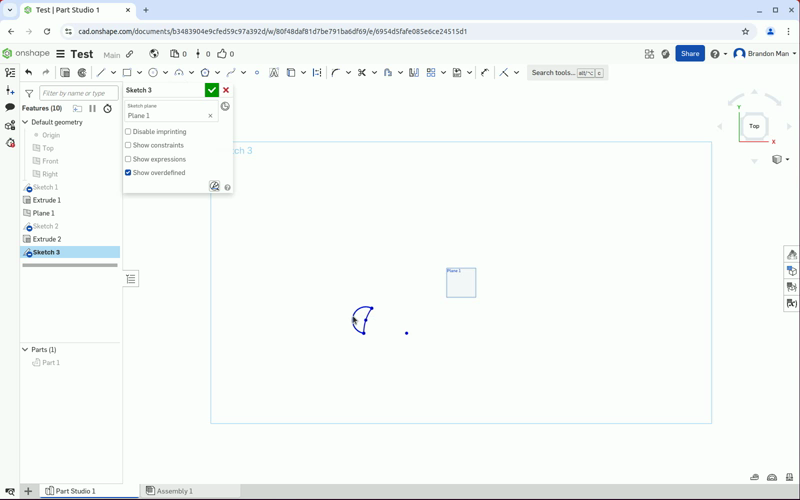
mouse_move(364, 307)
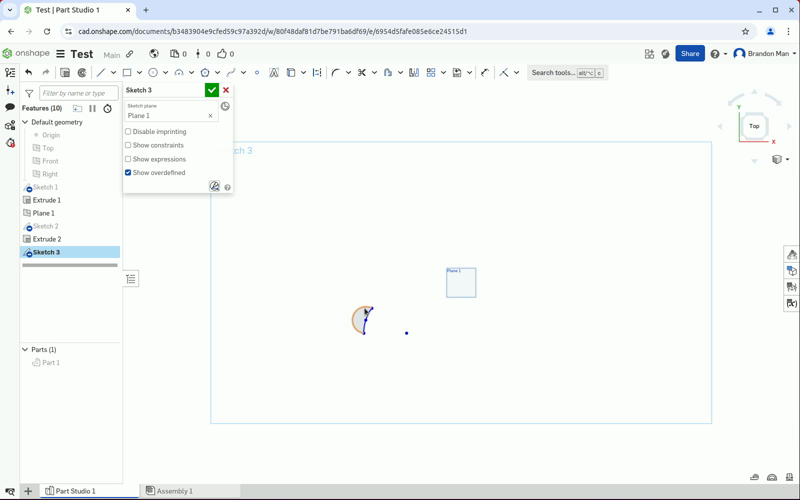
scroll(6)
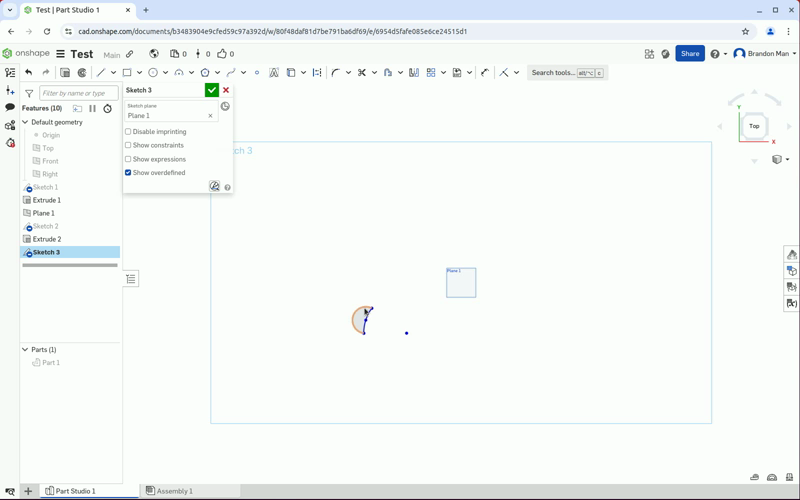
scroll(6)
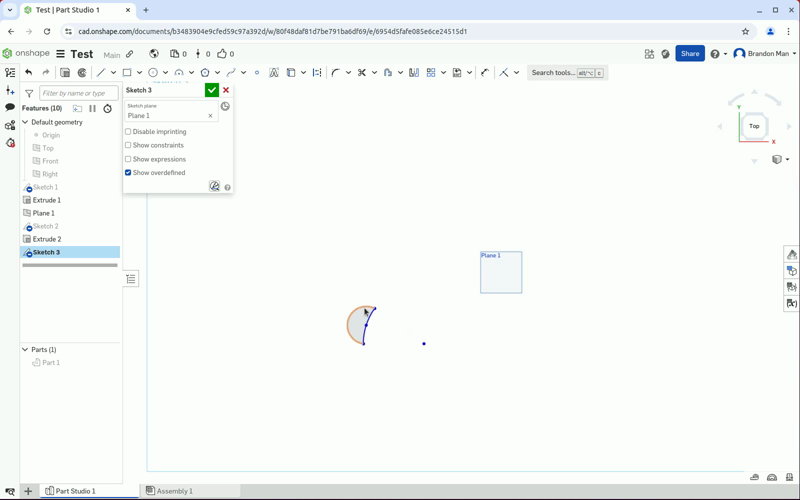
scroll(6)
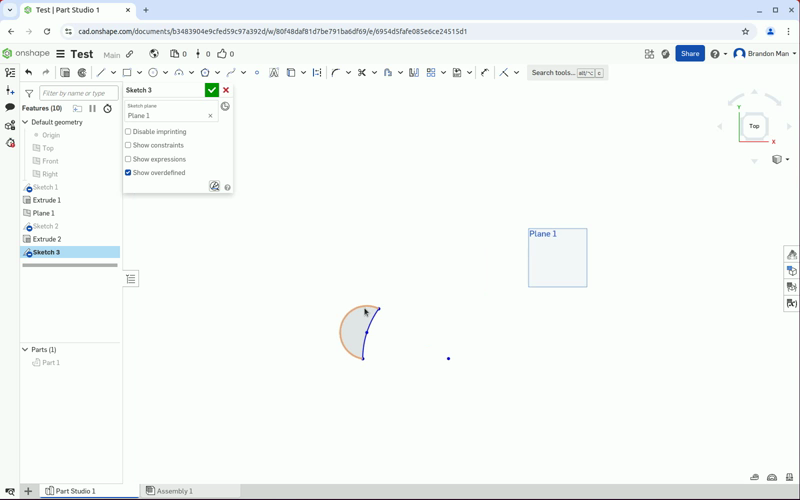
scroll(6)
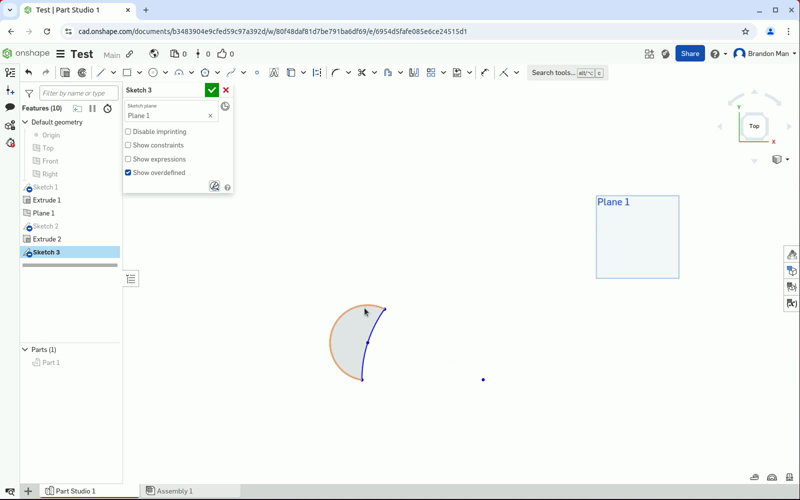
scroll(6)
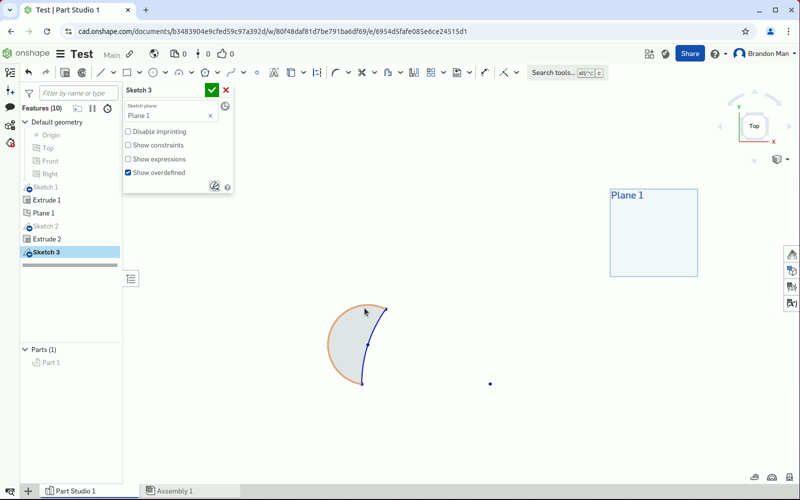
scroll(6)
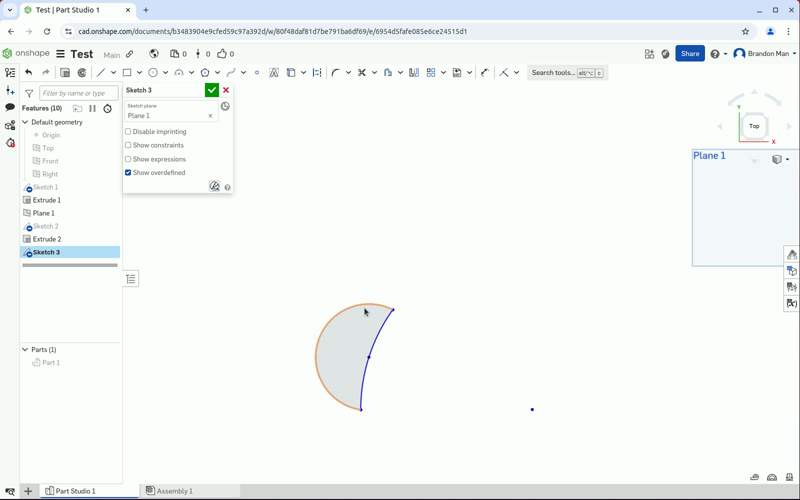
scroll(6)
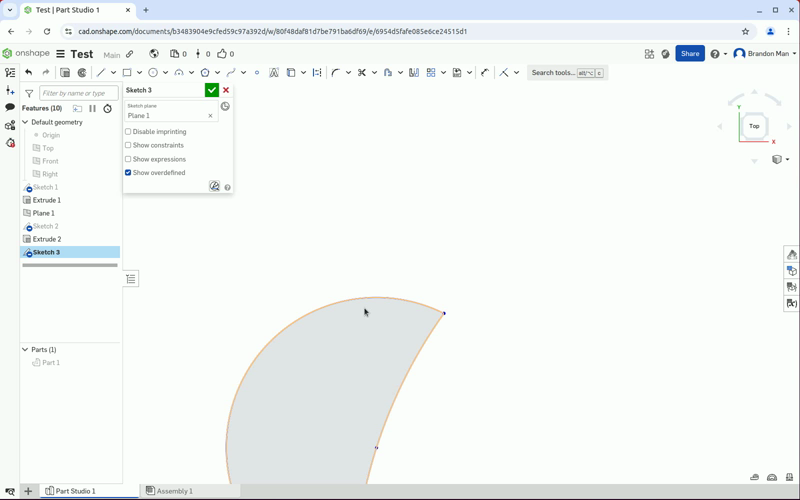
click(364, 307)
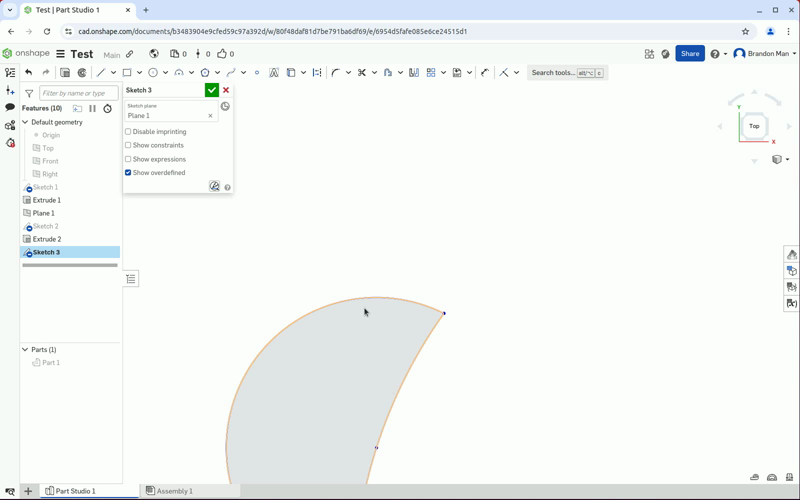
scroll(-6)
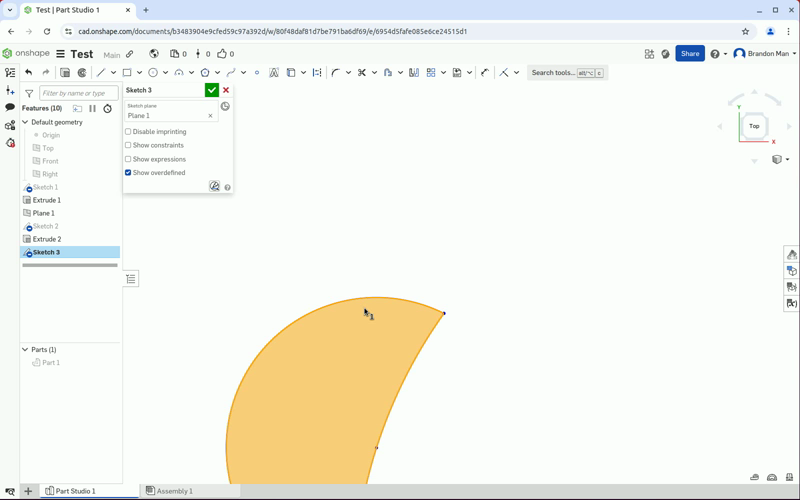
scroll(-6)
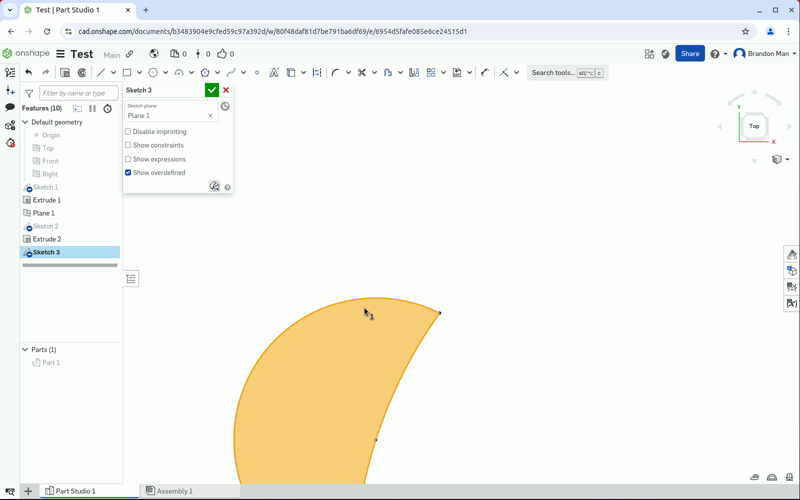
scroll(-6)
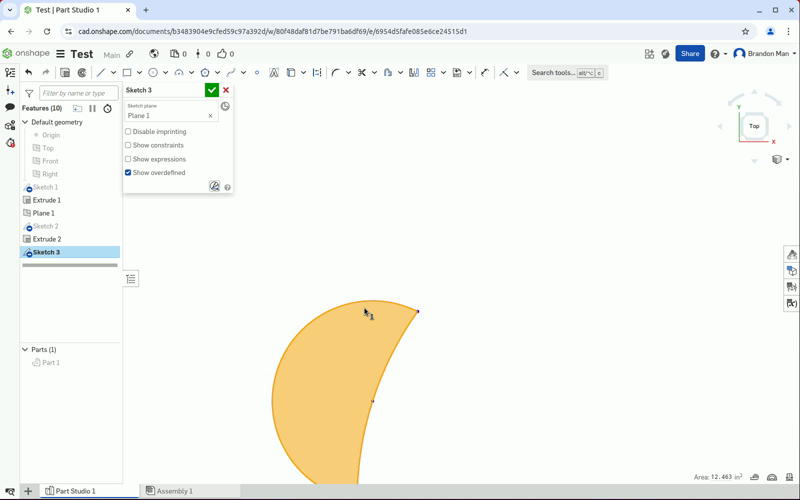
scroll(-6)
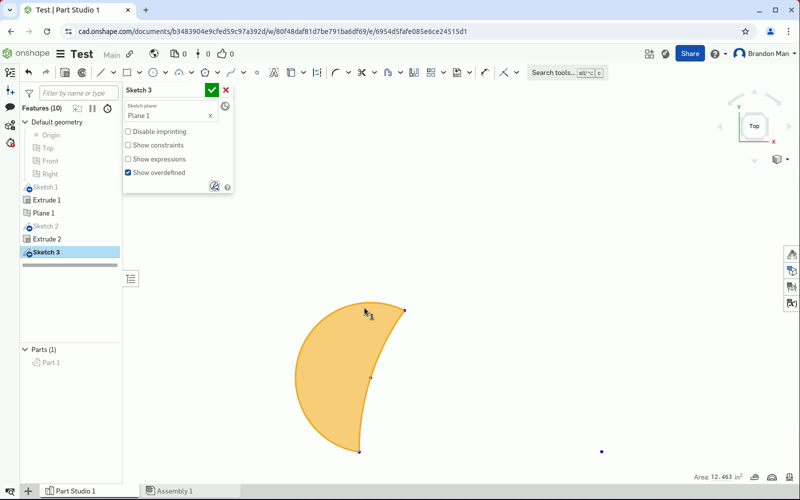
scroll(-6)
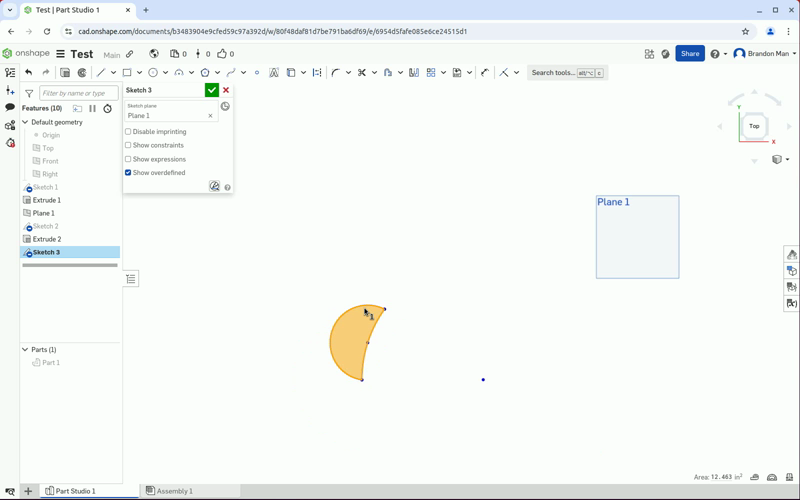
scroll(-6)
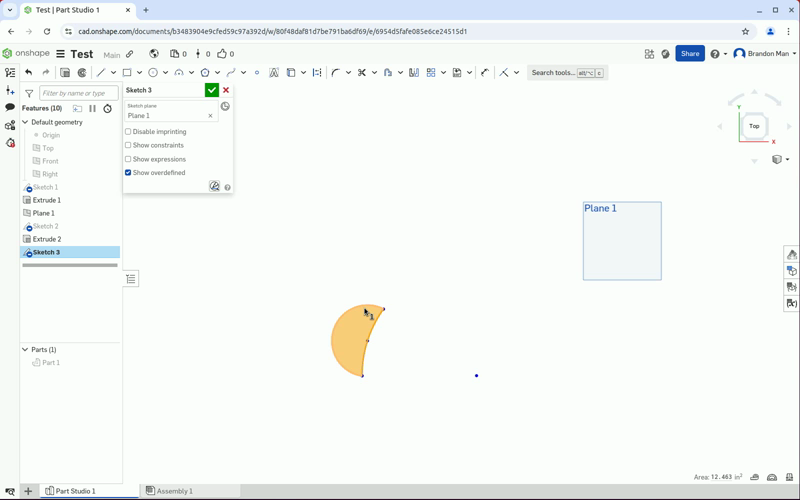
scroll(-6)
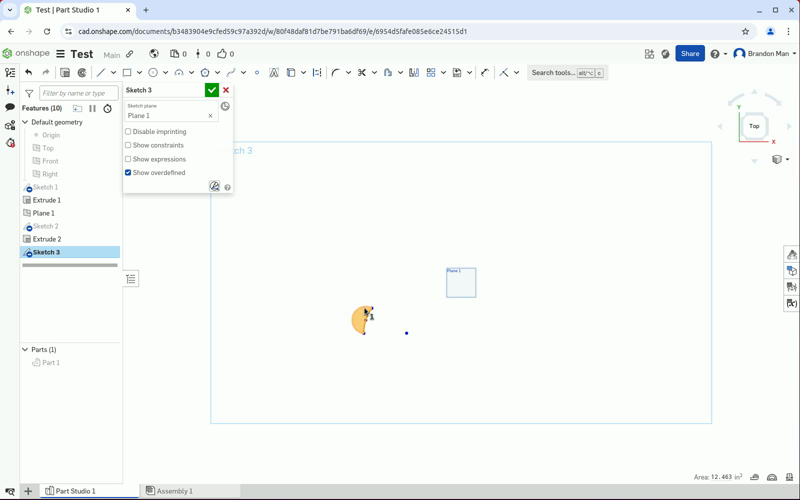
mouse_move(73, 352)
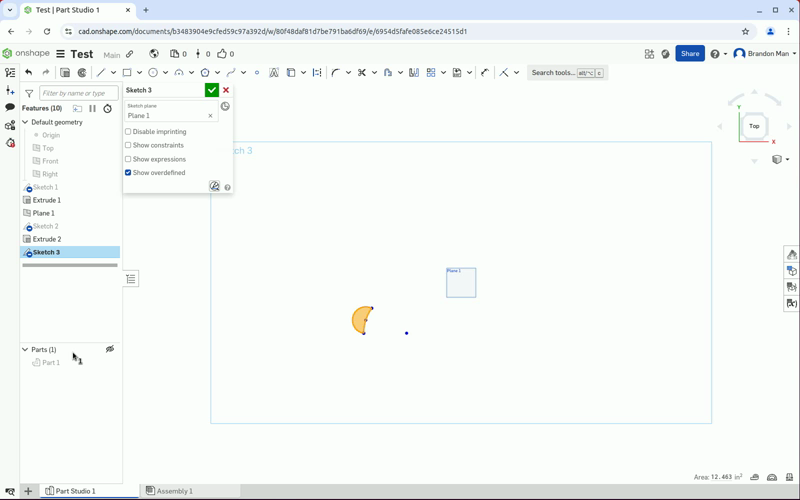
key(shift+y)
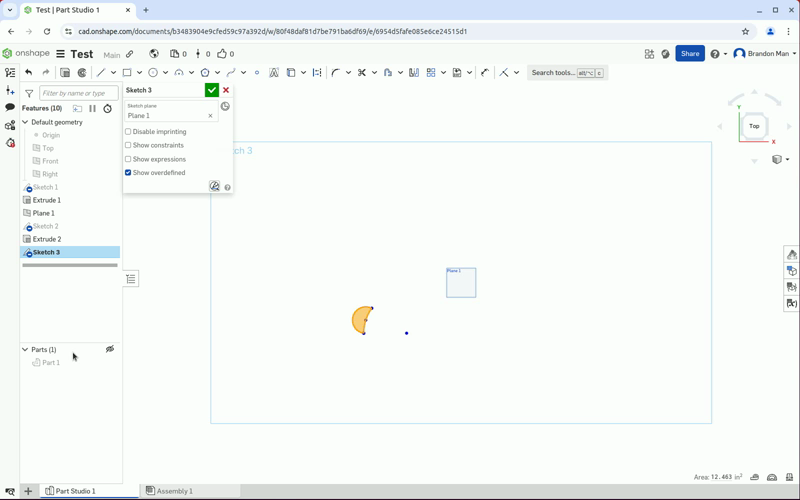
key(shift+e)
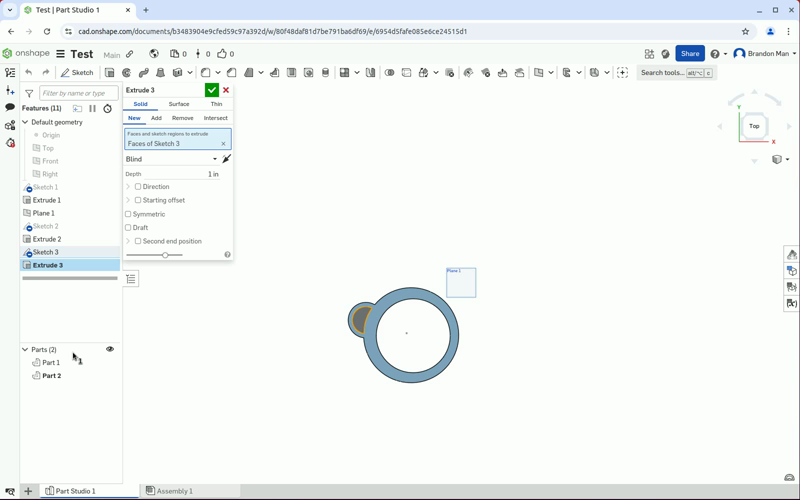
mouse_move(143, 106)
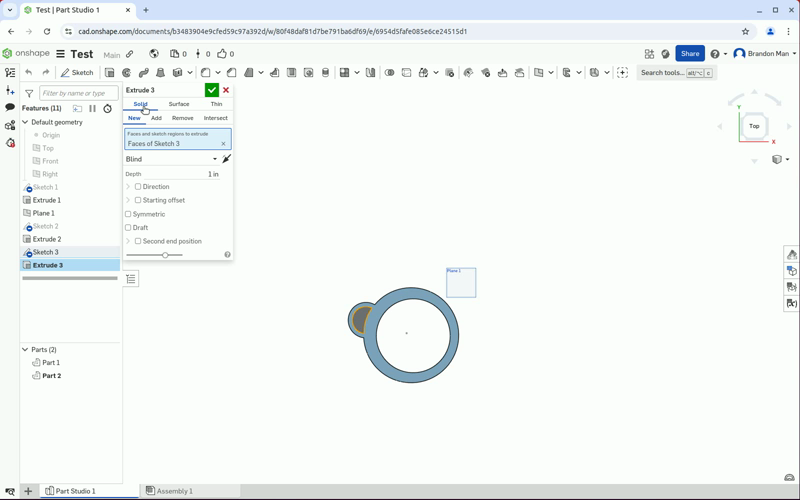
click(143, 106)
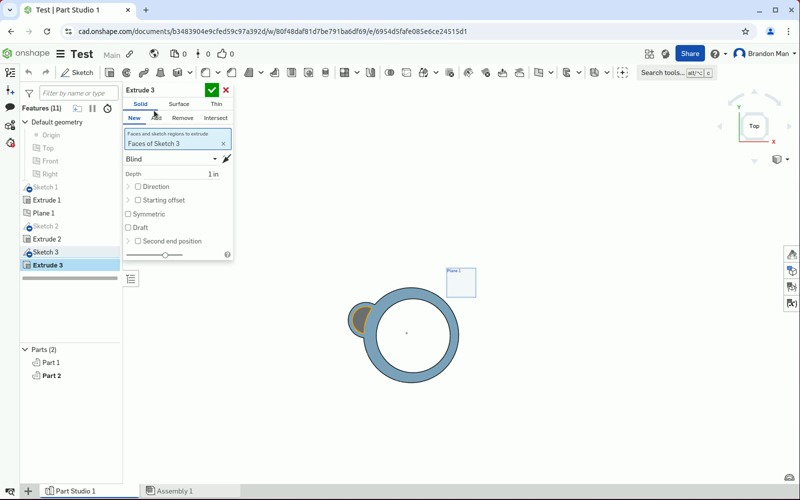
mouse_move(186, 120)
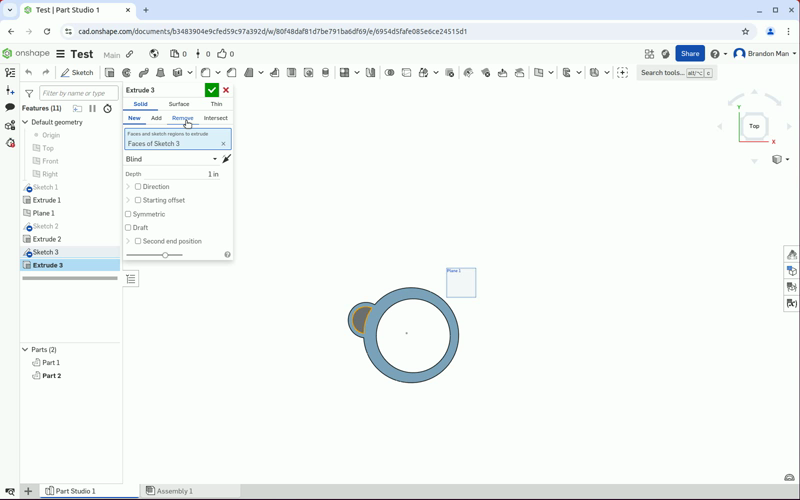
click(186, 120)
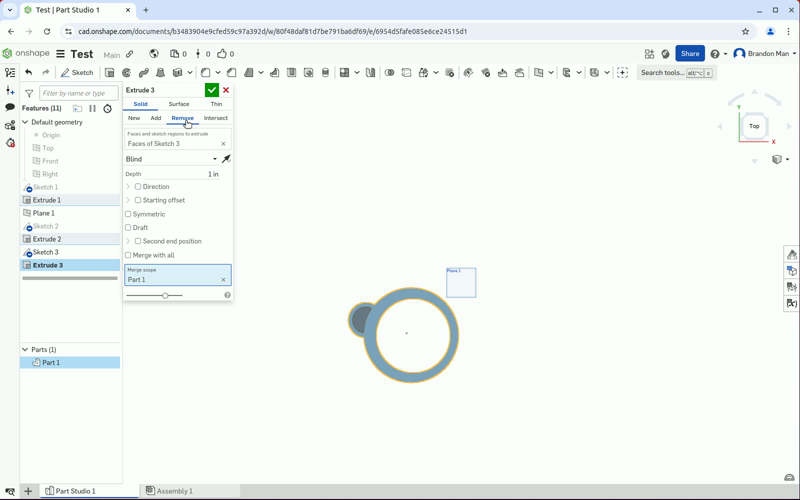
key(tab, 4)
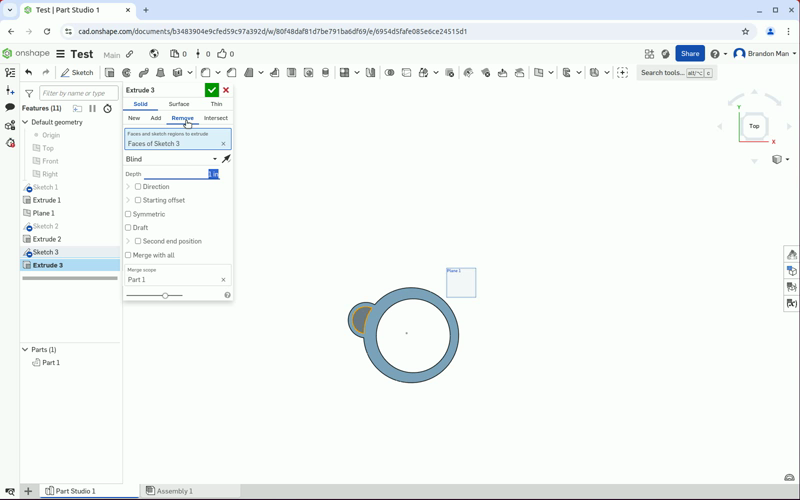
text(24.071)
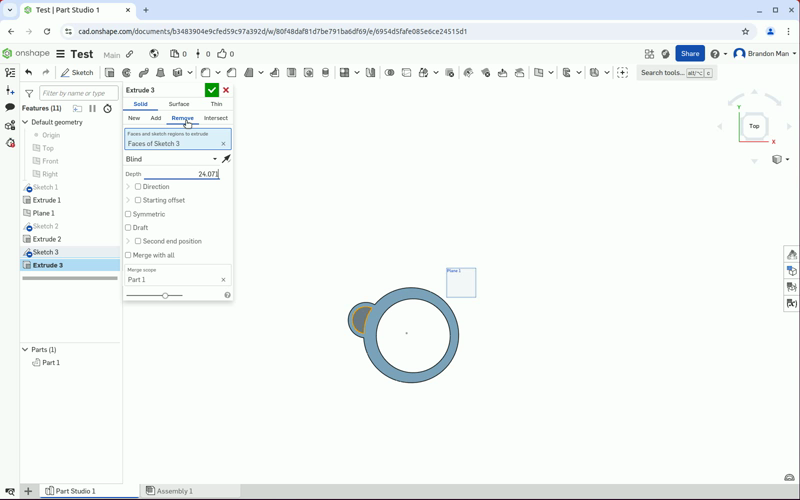
key(tab, 6)
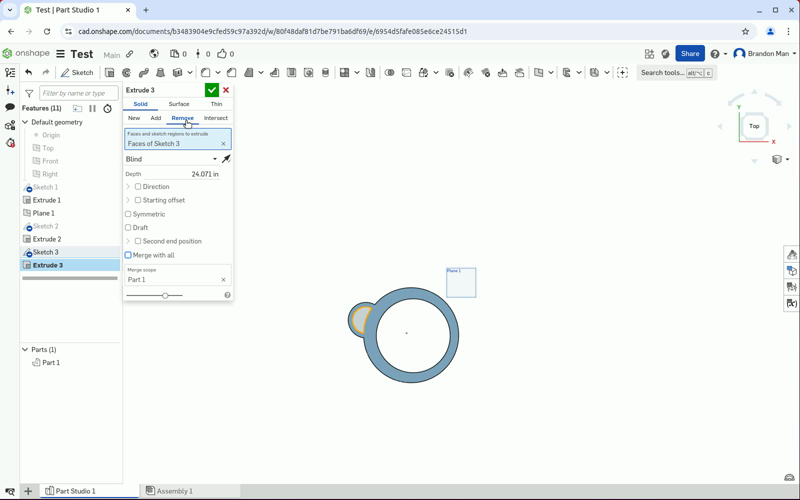
key(space)
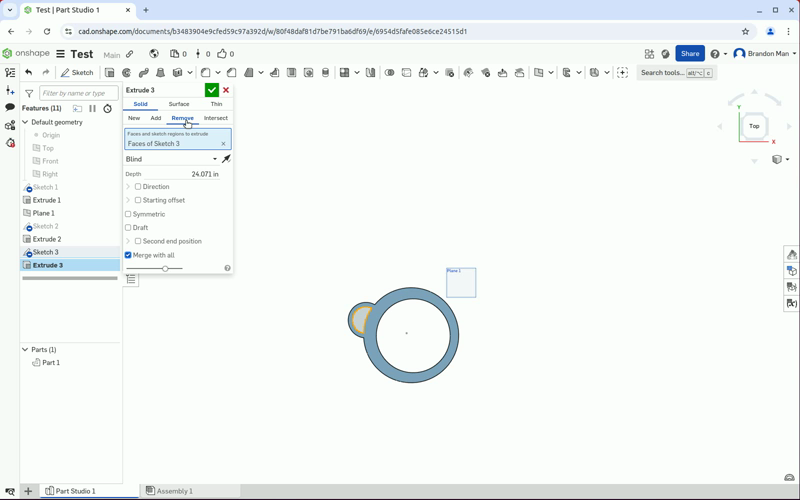
key(enter)
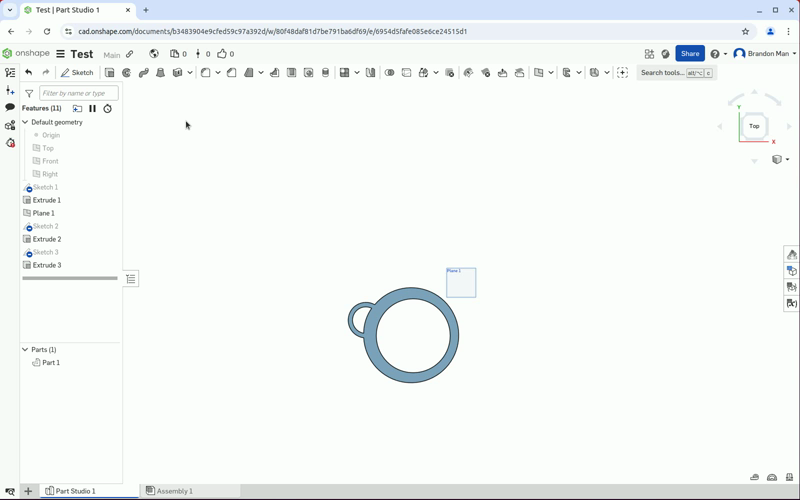
key(shift+h)
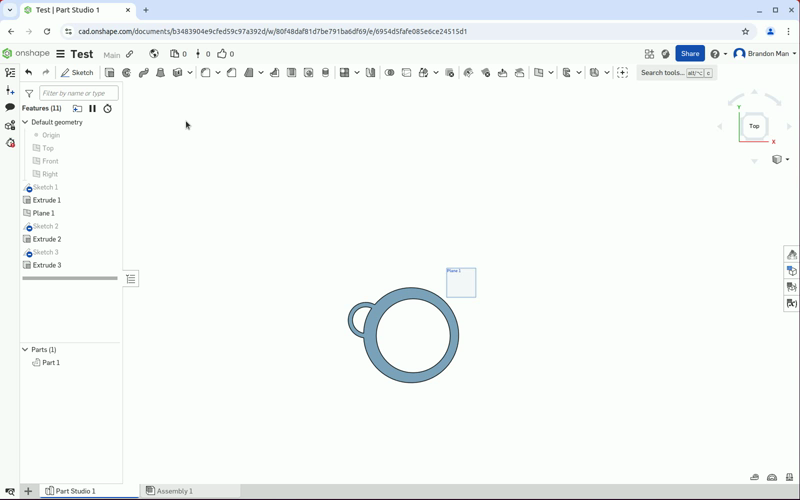
key(shift+h)
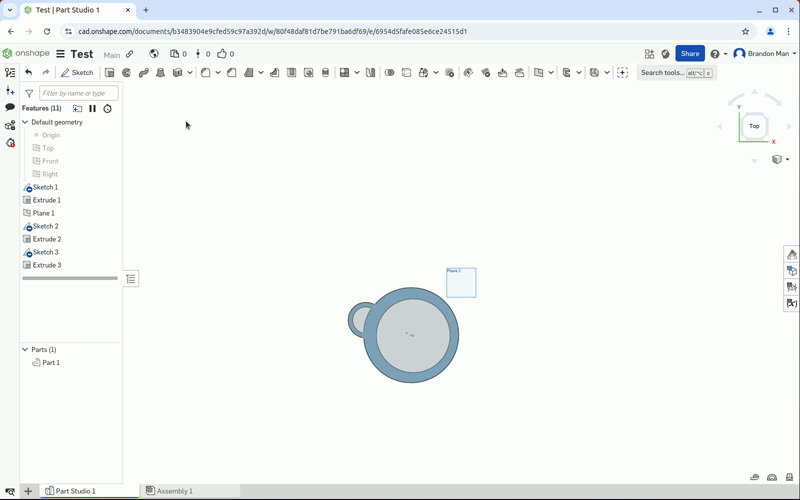
key(shift+7)
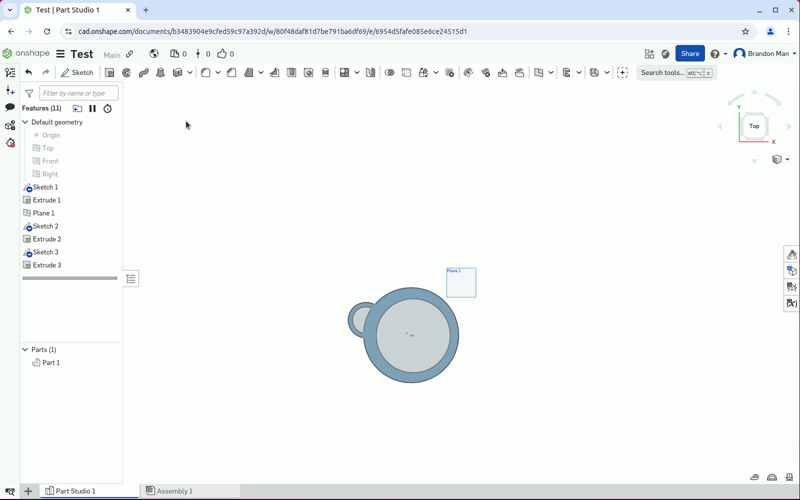
key(up, 3)
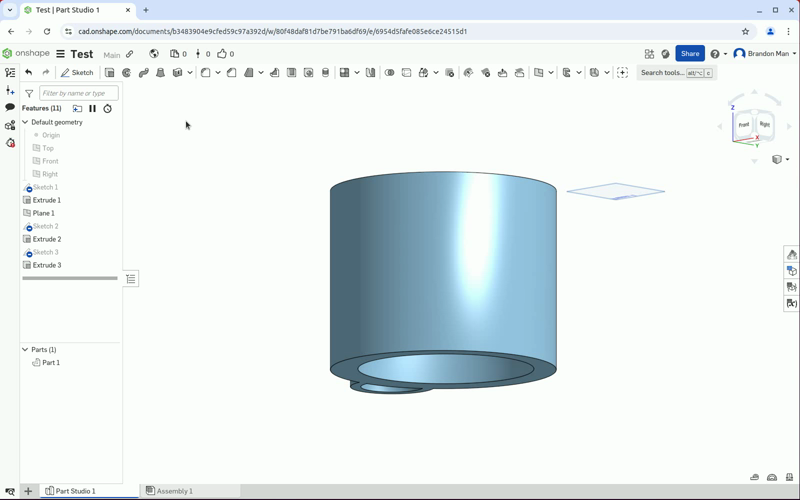
key(left, 3)
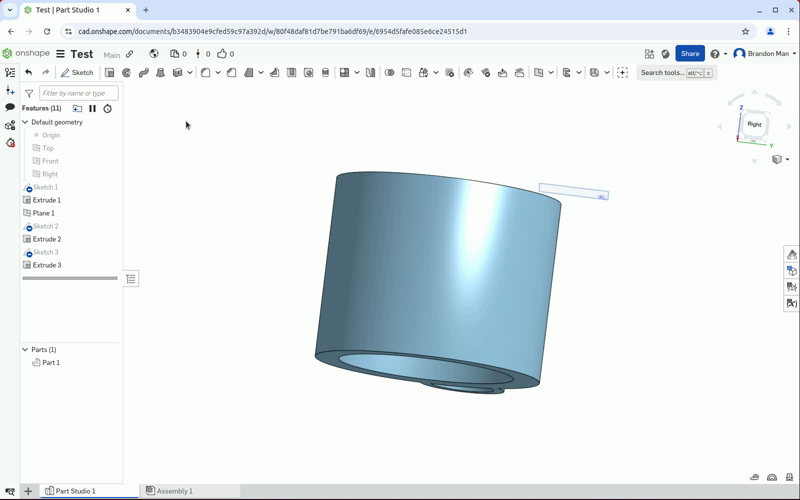
key(right, 3)
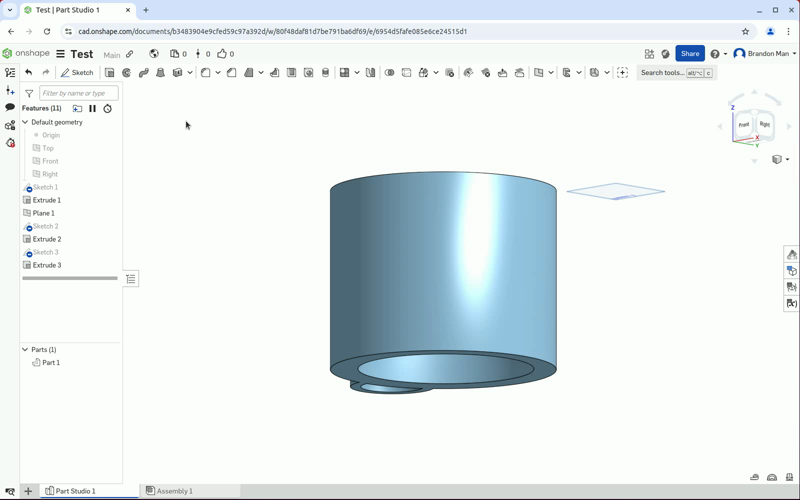
key(down, 3)
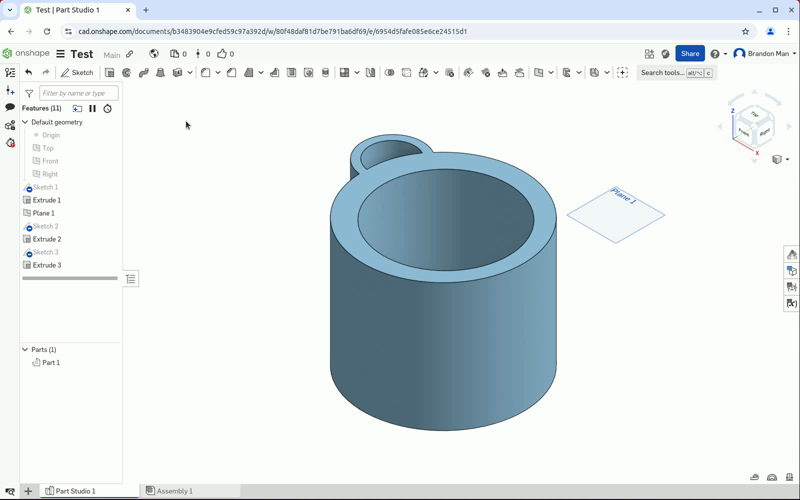
mouse_move(73, 189)
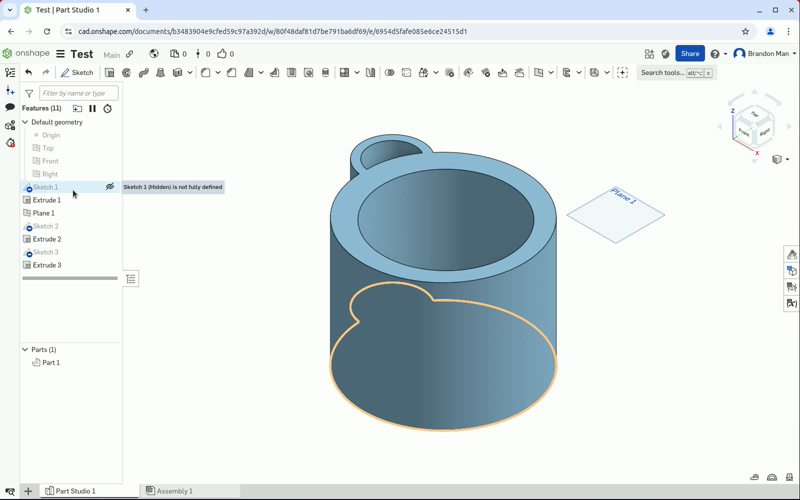
click(73, 189)